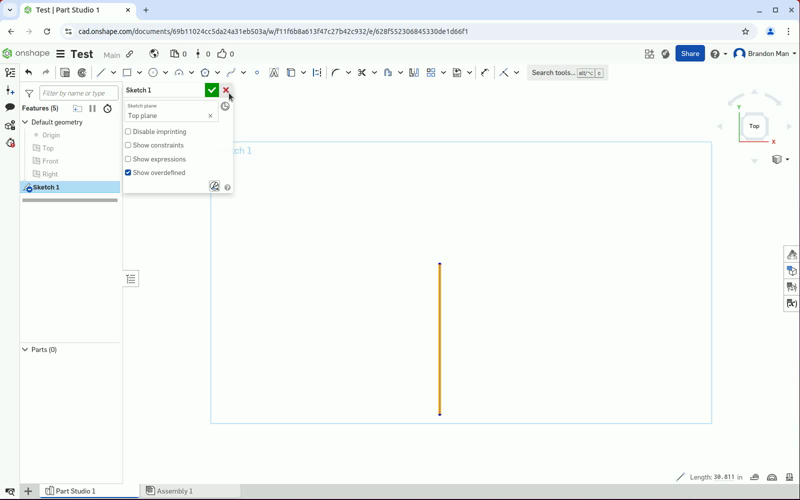
key(shift+h)
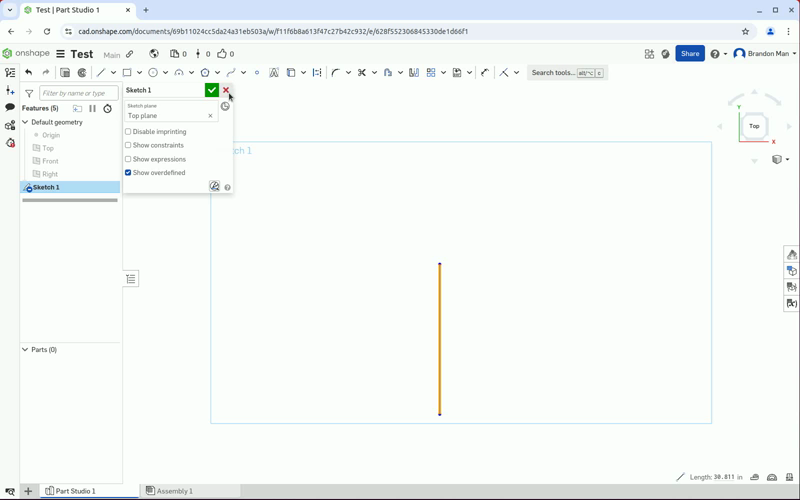
key(shift+s)
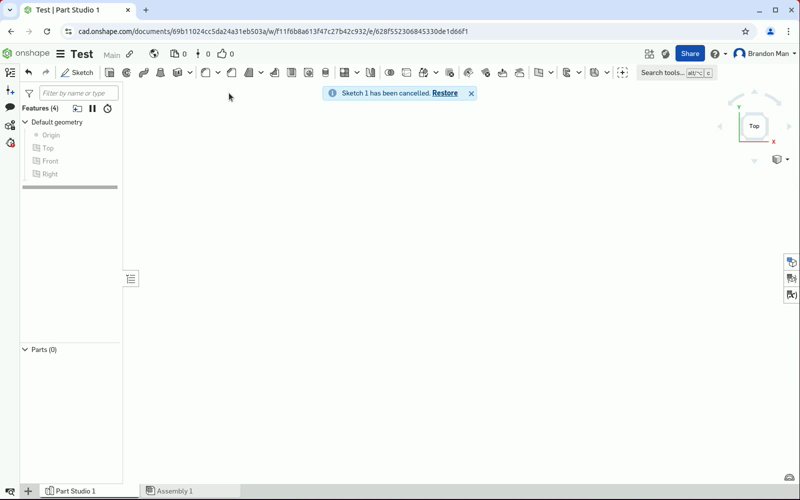
mouse_move(73, 150)
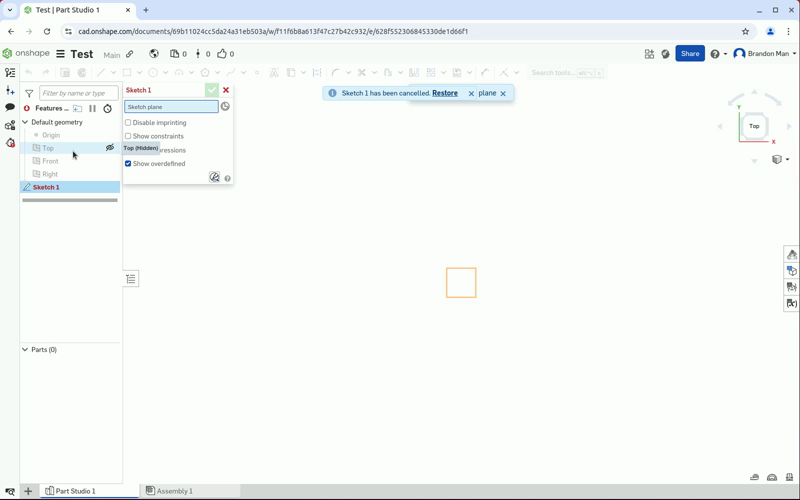
click(73, 150)
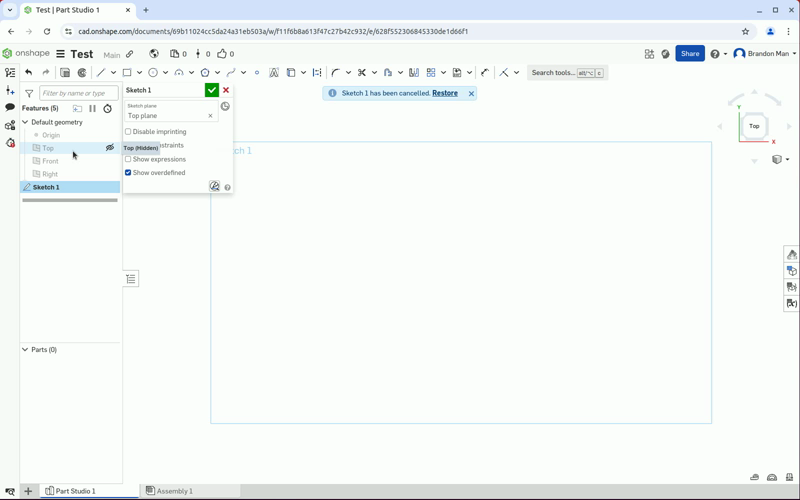
mouse_move(73, 352)
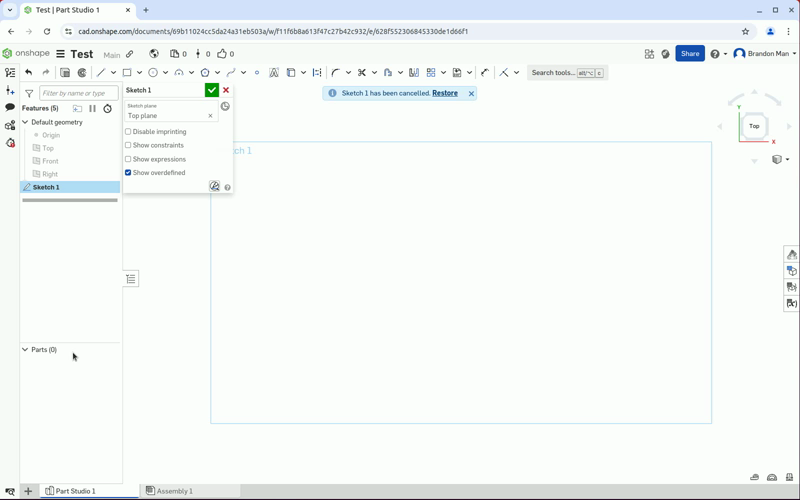
key(y)
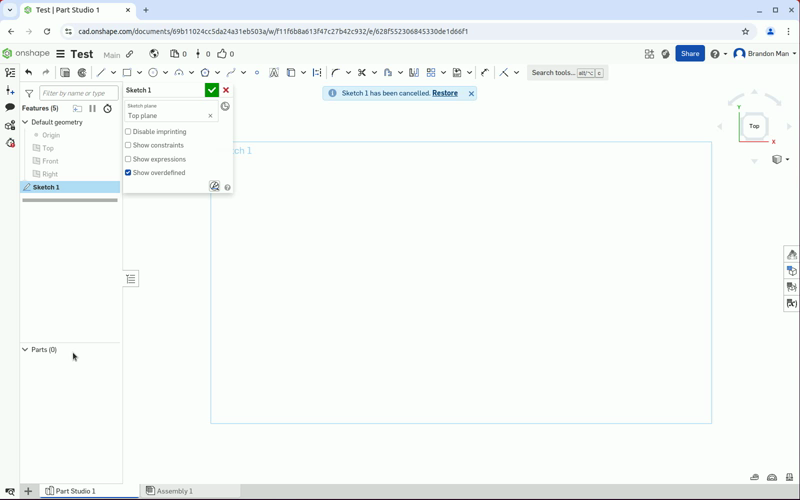
key(l)
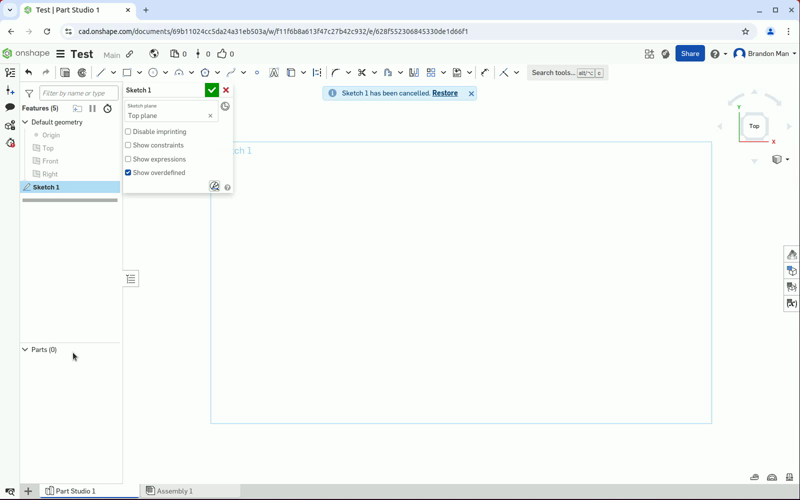
key_down(shift)
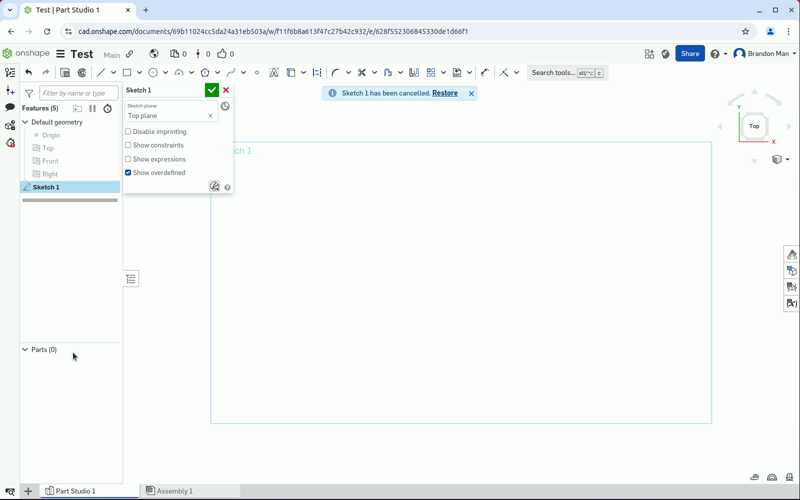
mouse_move(460, 231)
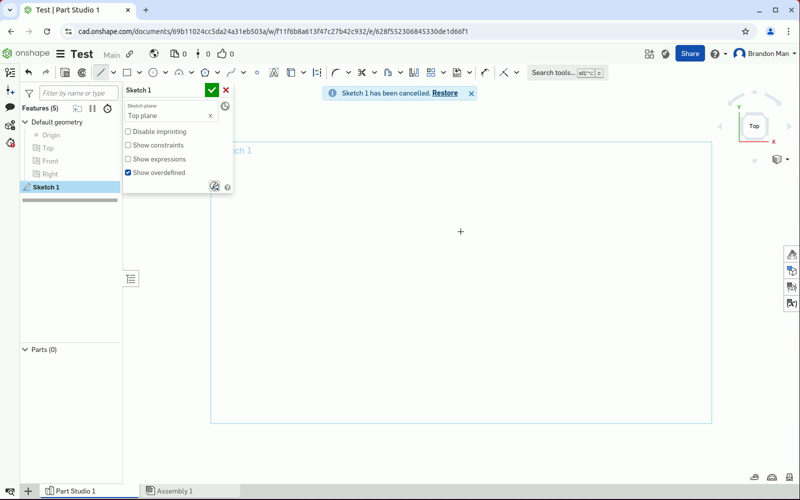
click(460, 231)
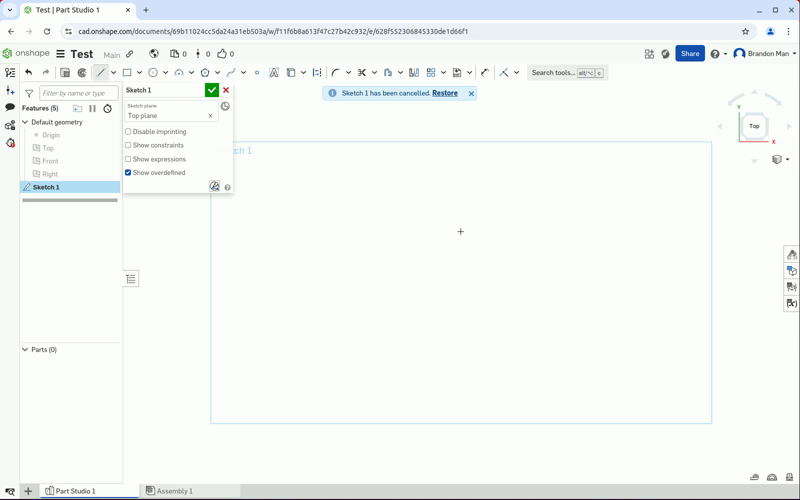
key_up(shift)
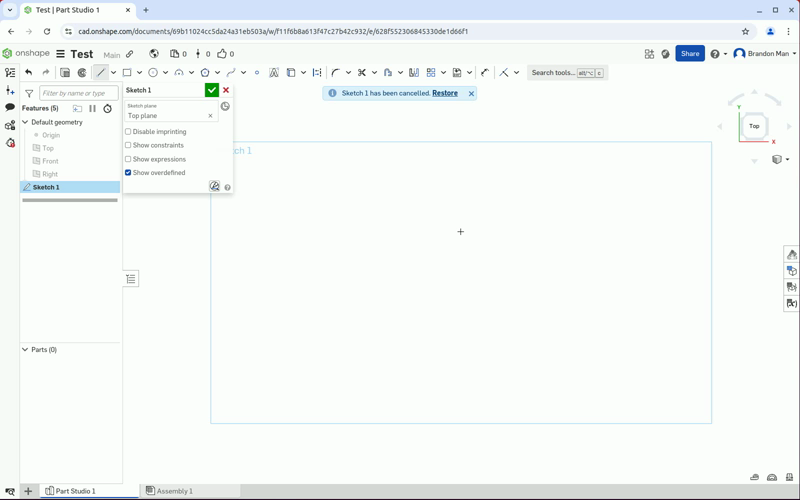
key_down(shift)
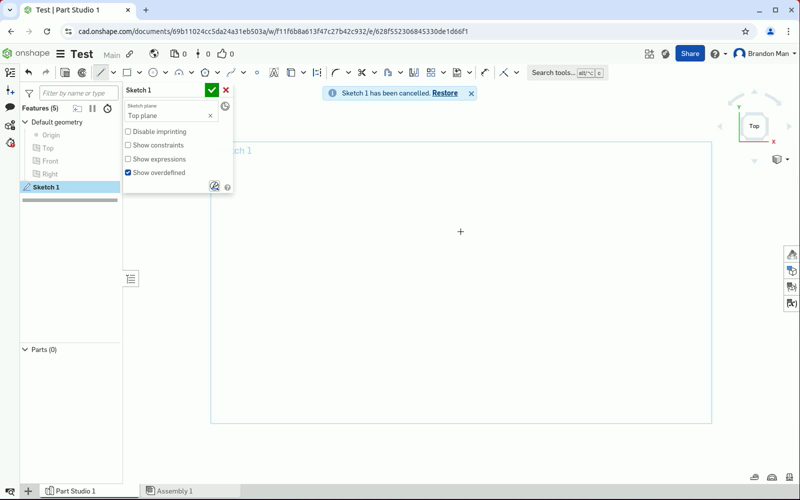
mouse_move(490, 231)
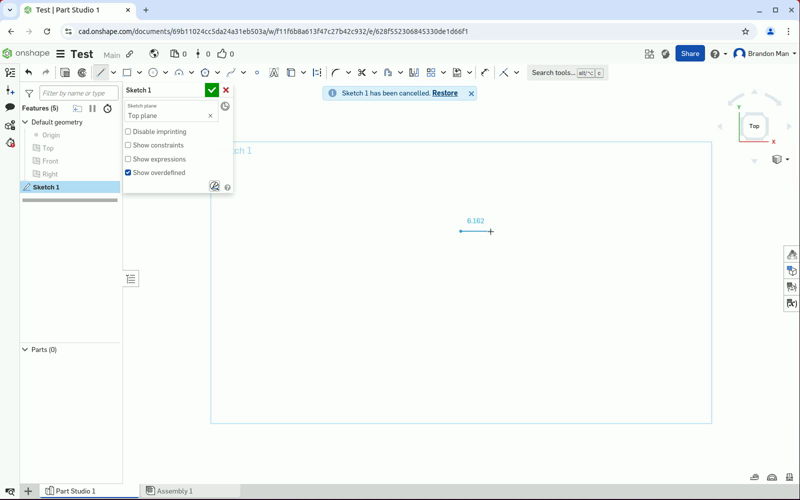
mouse_move(469, 231)
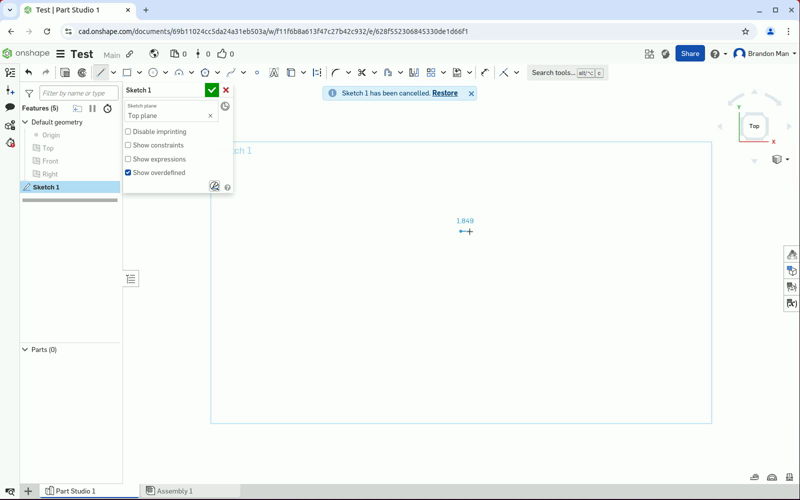
click(469, 231)
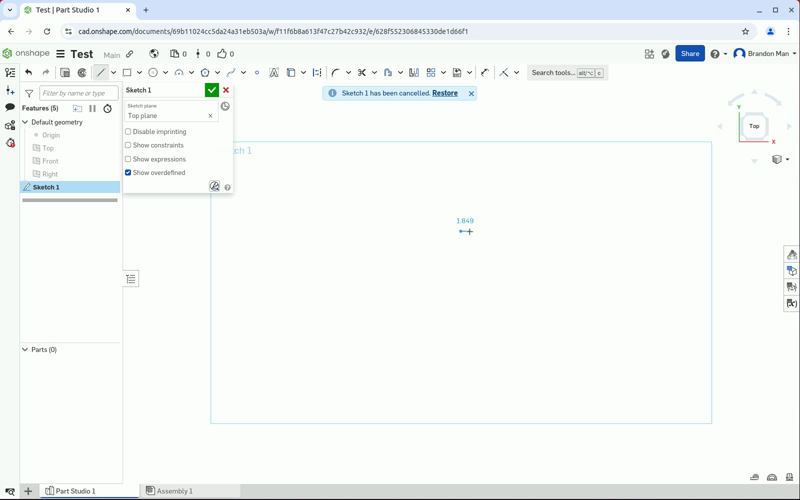
key_up(shift)
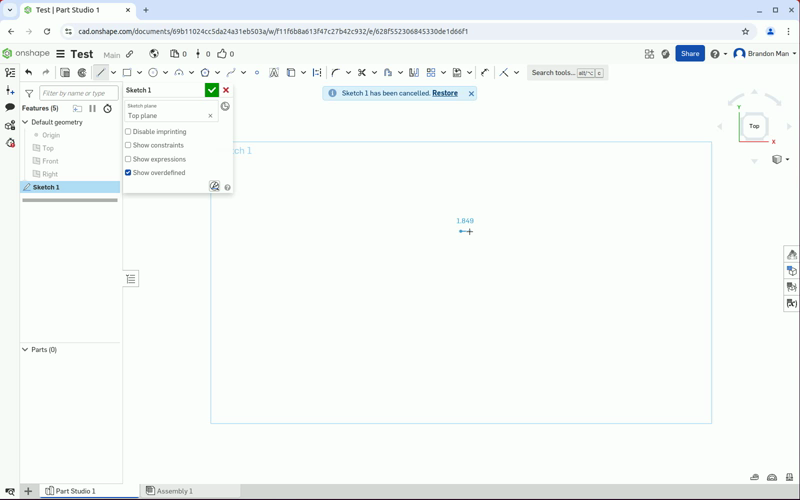
key_down(shift)
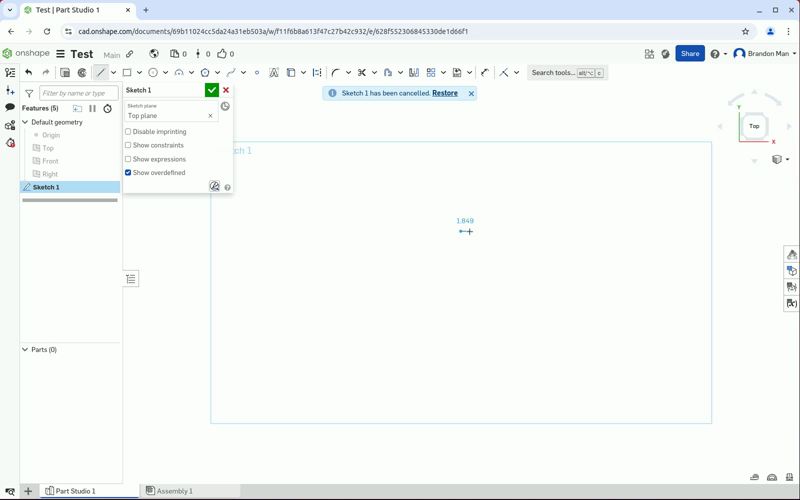
mouse_move(499, 231)
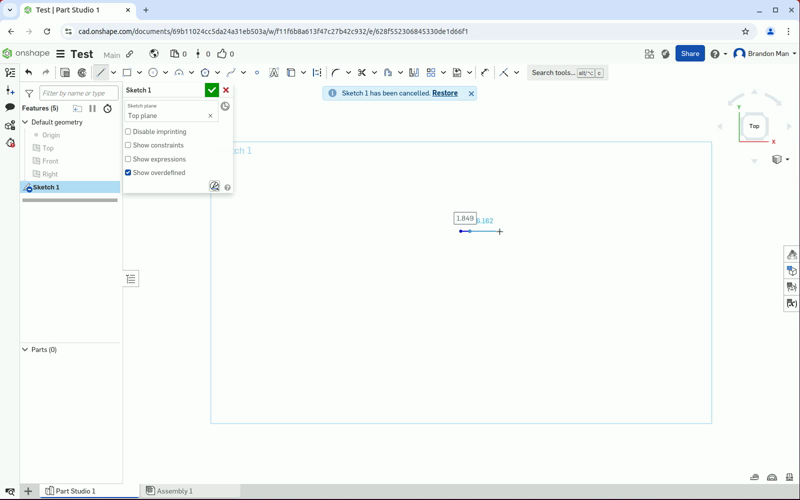
mouse_move(480, 231)
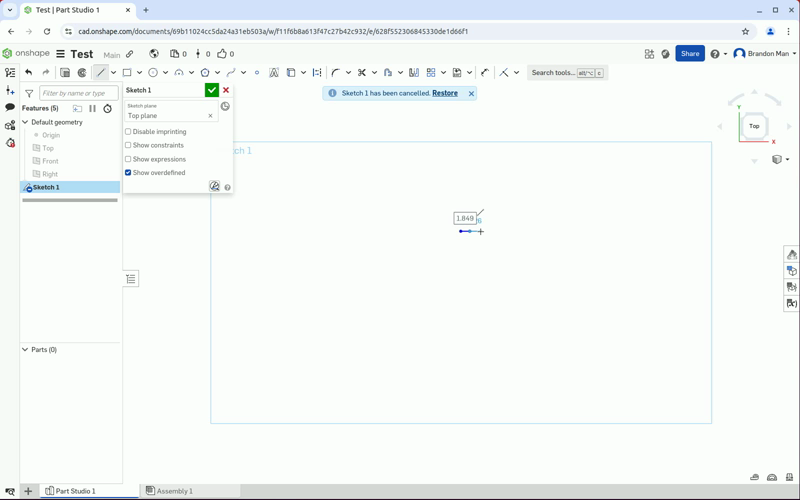
click(480, 231)
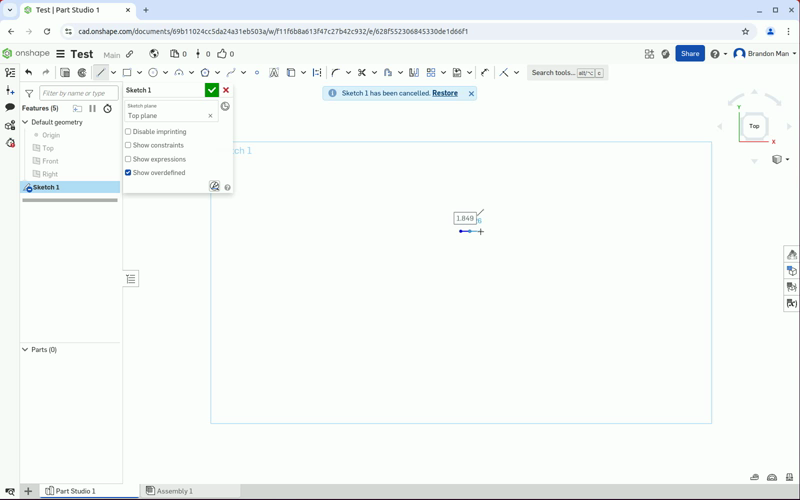
key_up(shift)
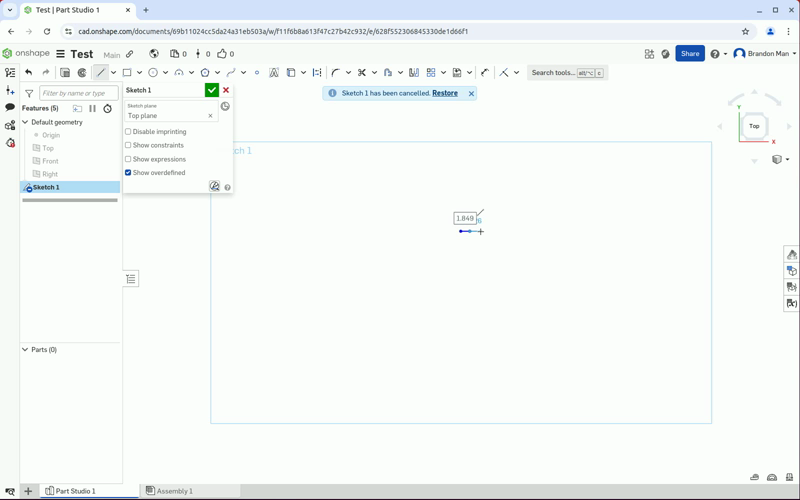
key_down(shift)
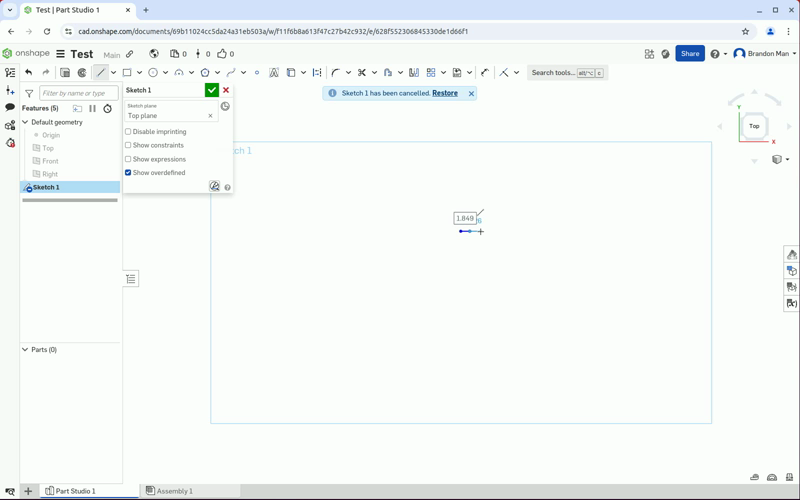
mouse_move(480, 169)
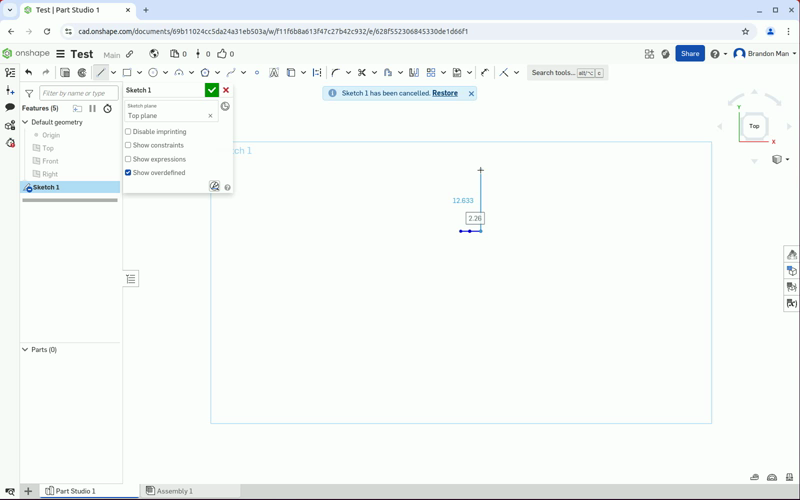
click(480, 169)
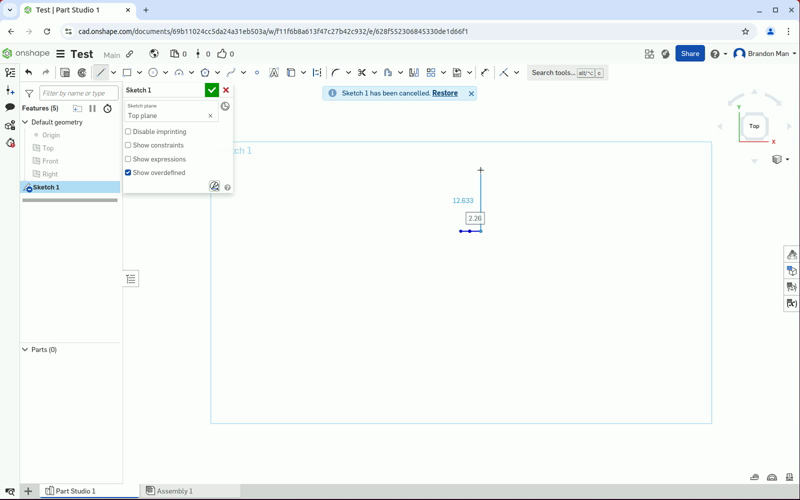
key_up(shift)
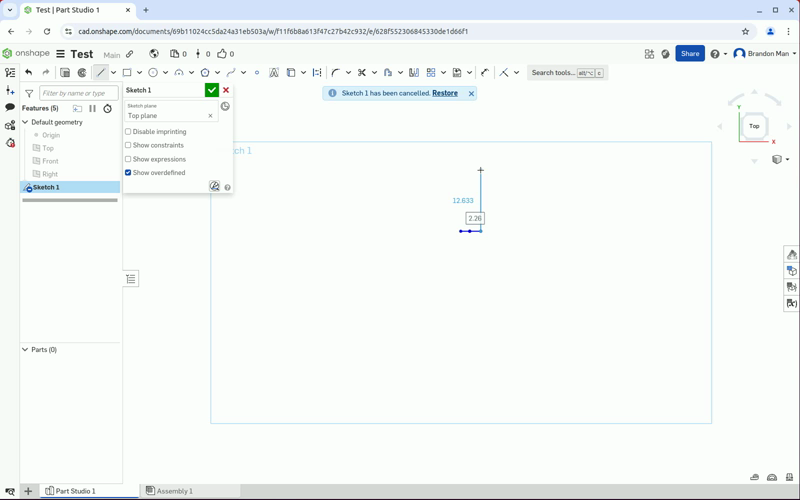
key_down(shift)
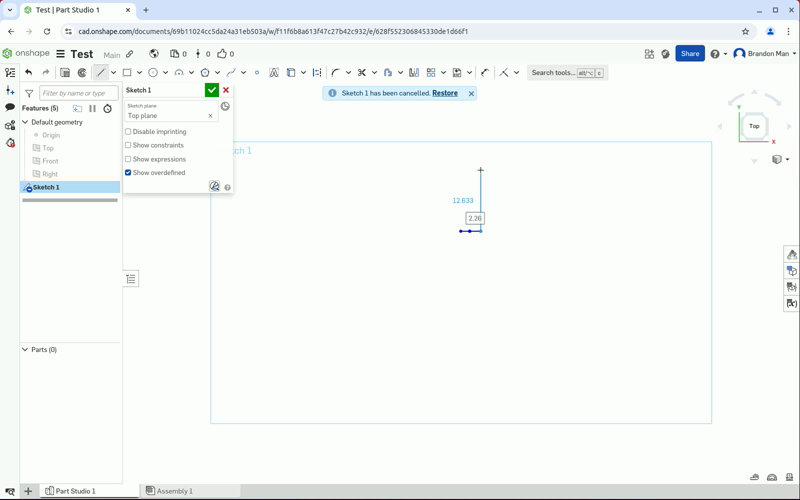
mouse_move(510, 169)
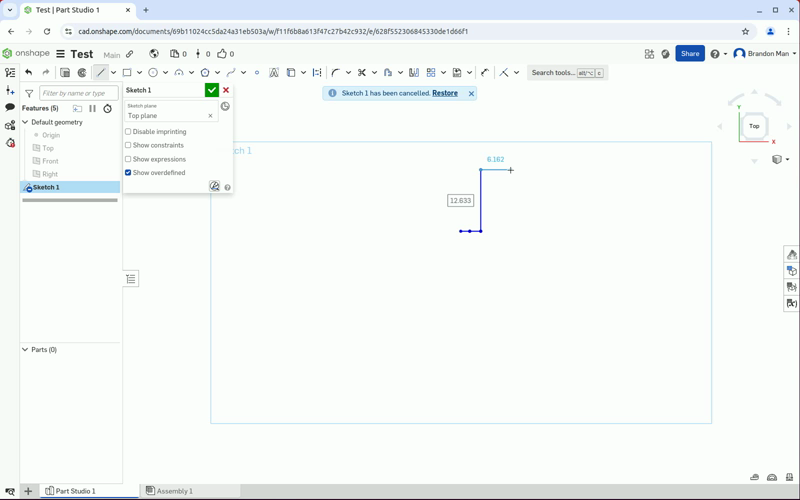
mouse_move(460, 169)
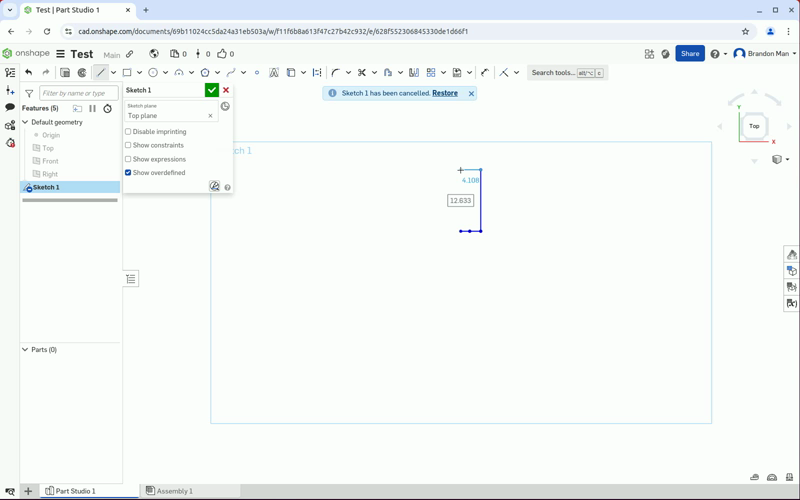
click(460, 169)
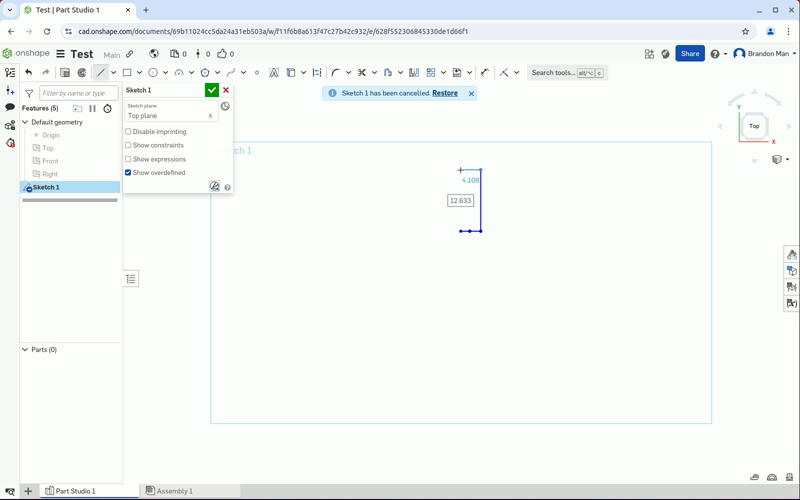
key_up(shift)
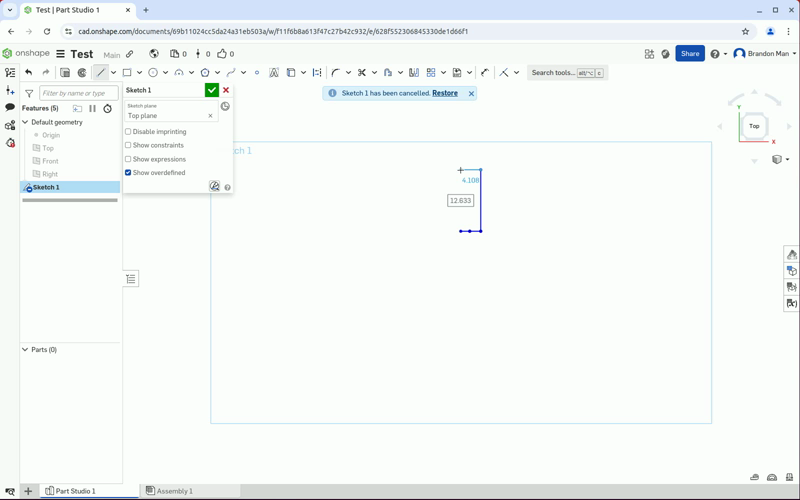
key_down(shift)
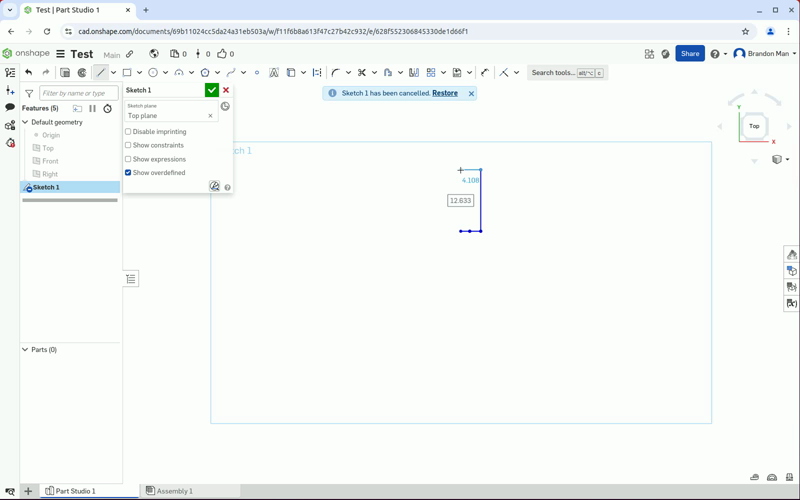
mouse_move(460, 231)
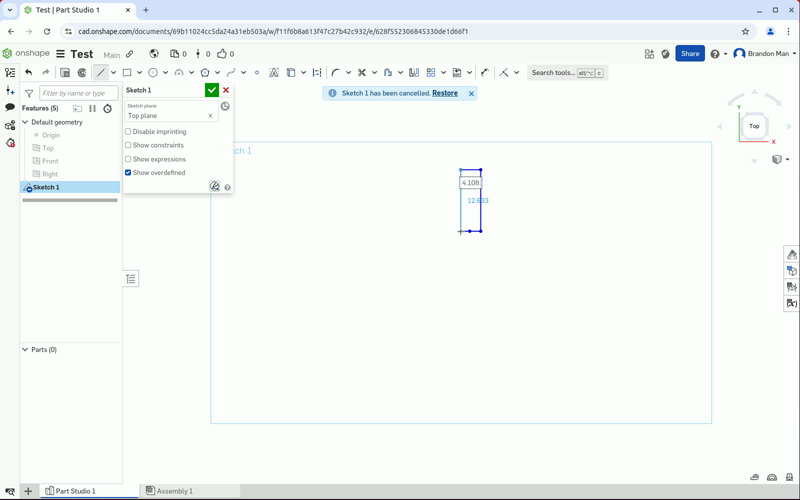
key_up(shift)
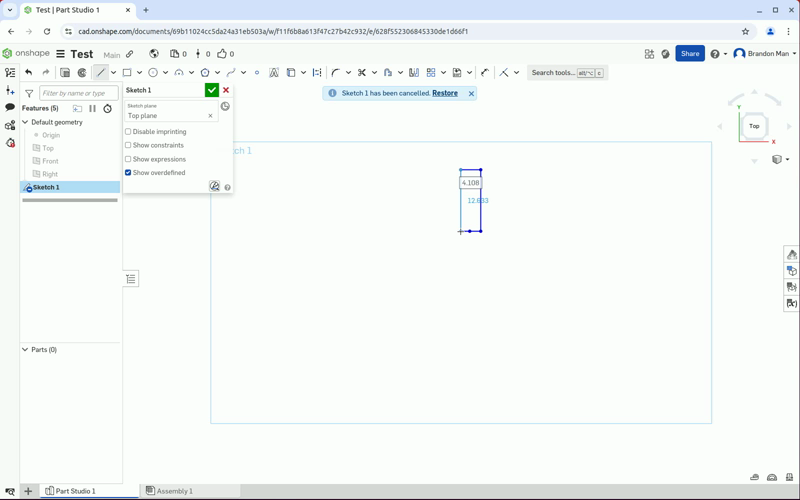
click(460, 231)
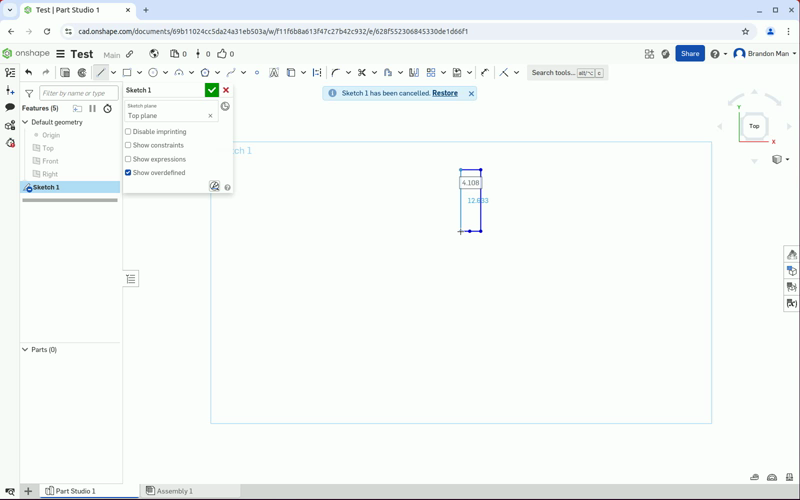
key(esc)
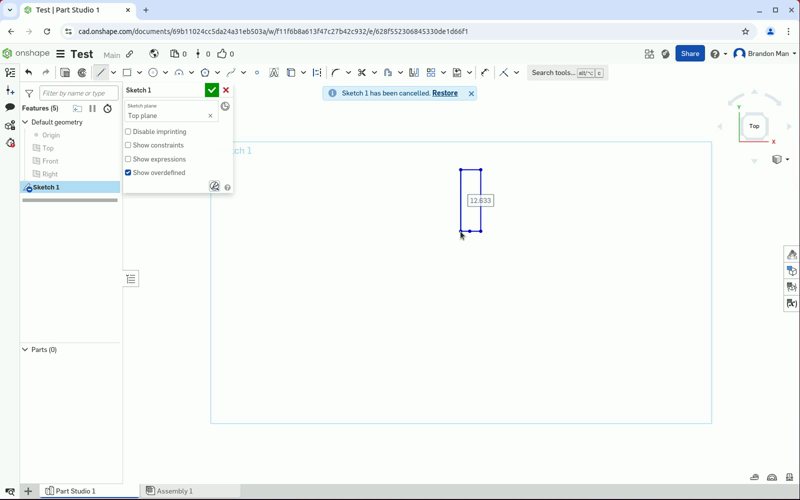
mouse_move(474, 189)
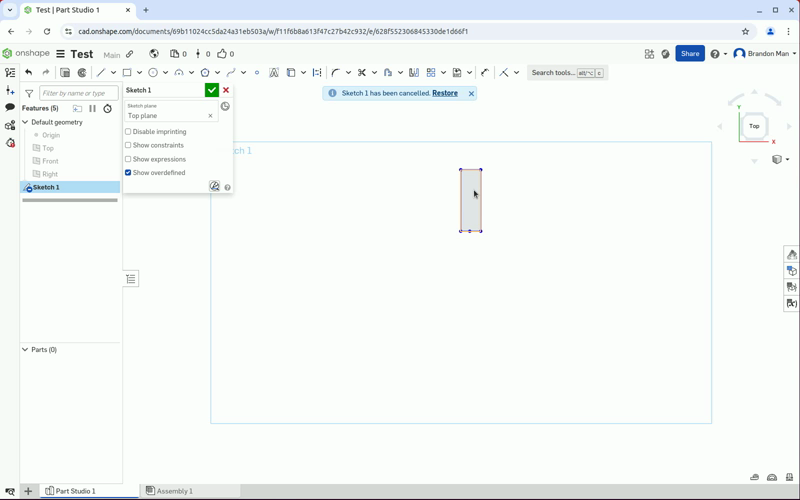
scroll(6)
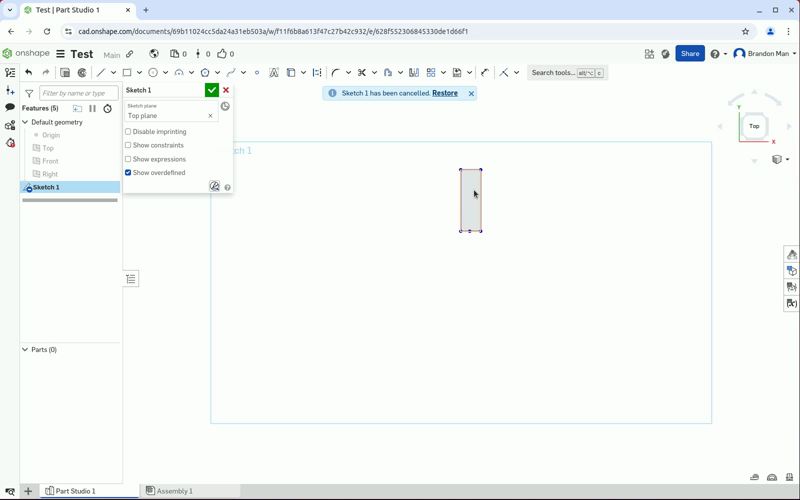
scroll(6)
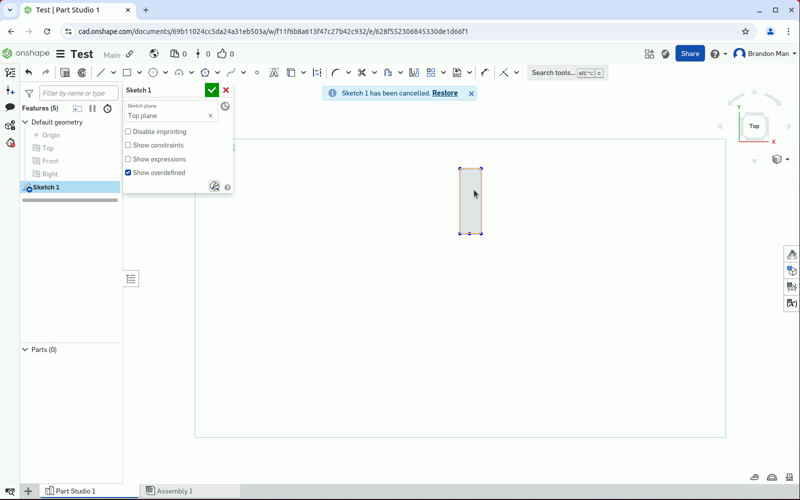
scroll(6)
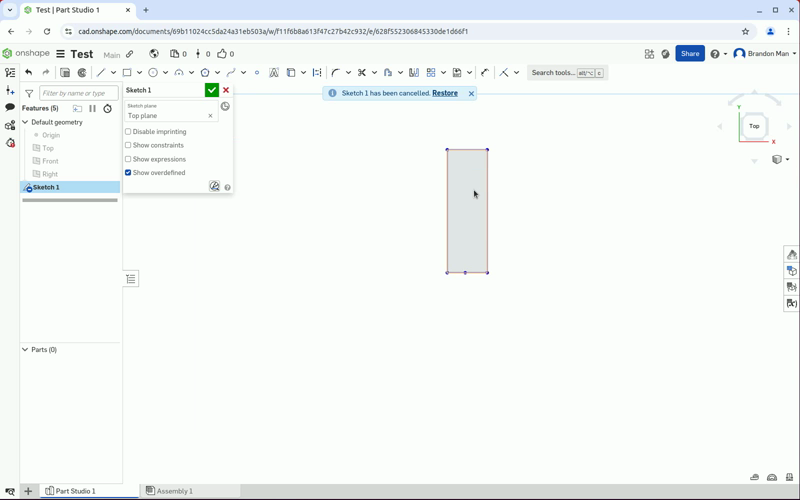
scroll(6)
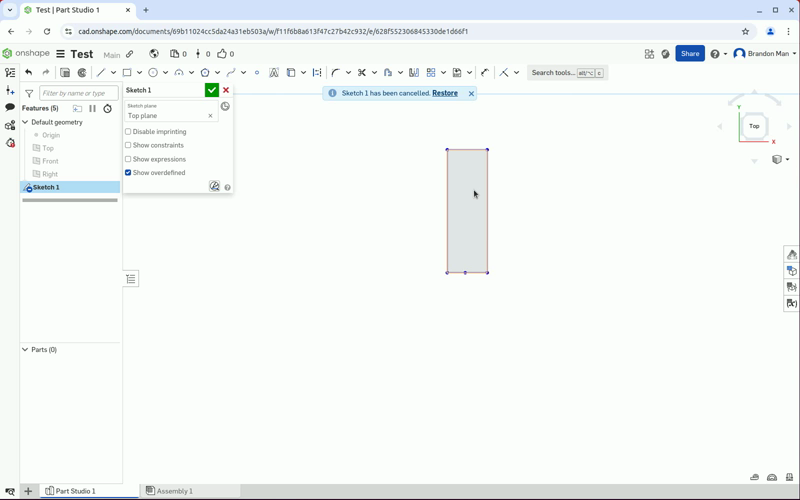
scroll(6)
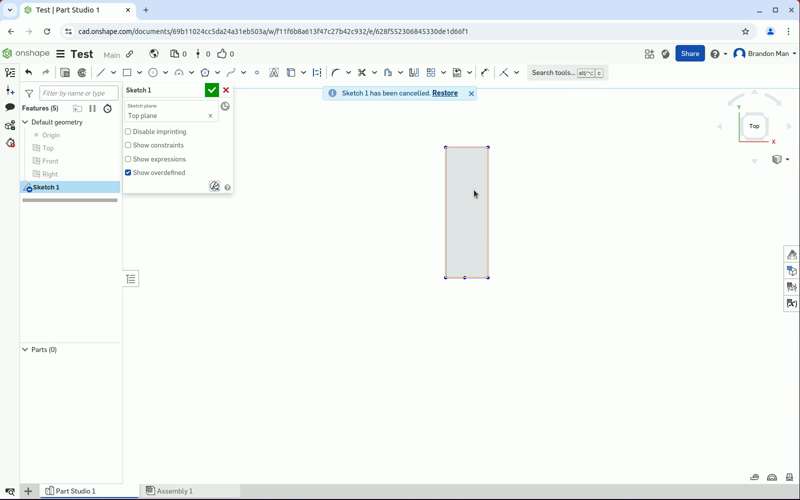
scroll(6)
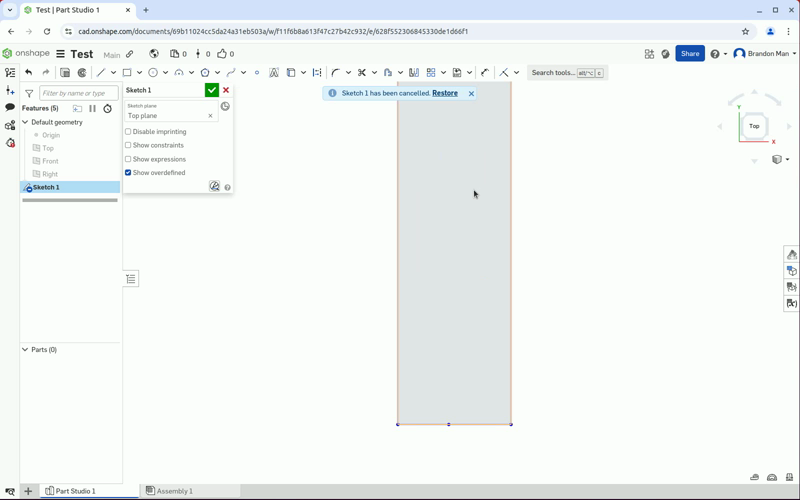
scroll(6)
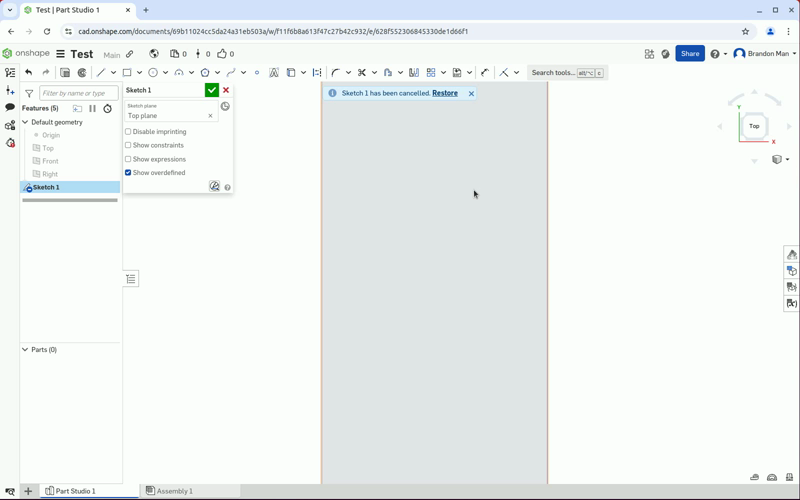
click(474, 189)
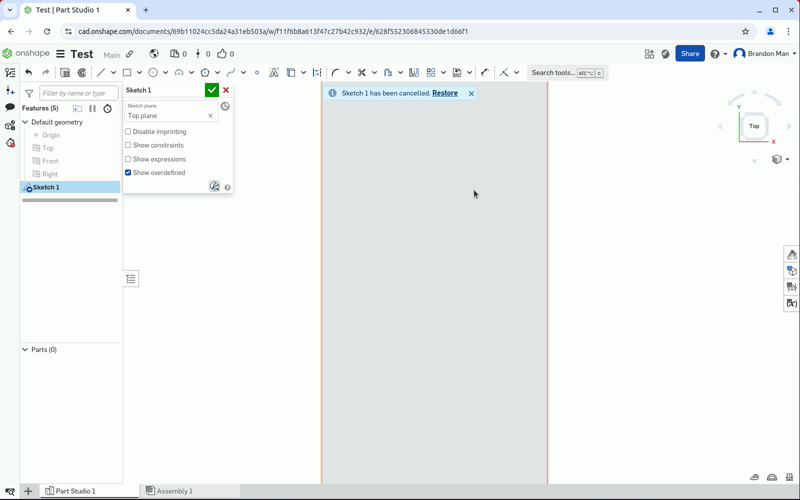
scroll(-6)
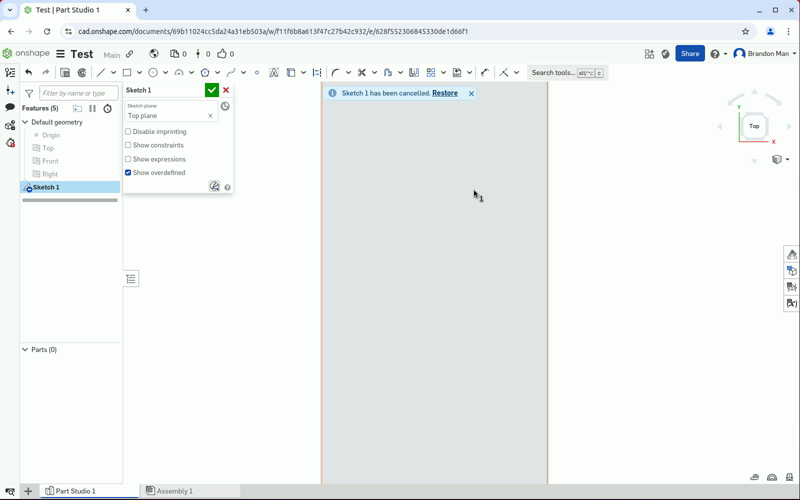
scroll(-6)
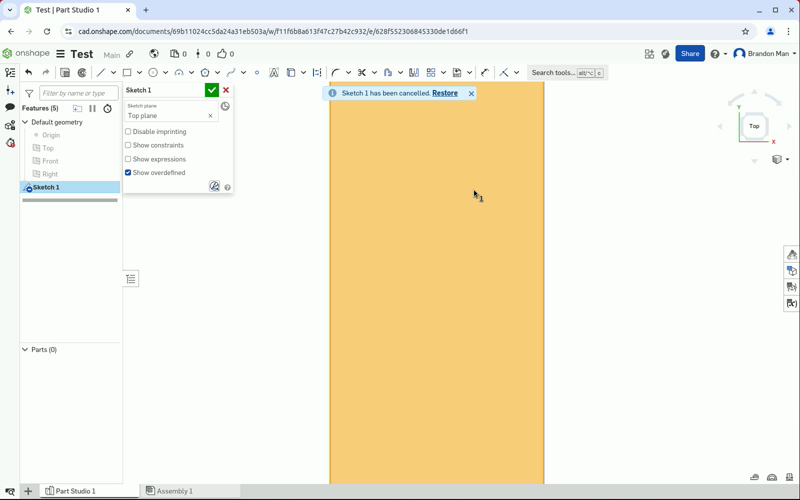
scroll(-6)
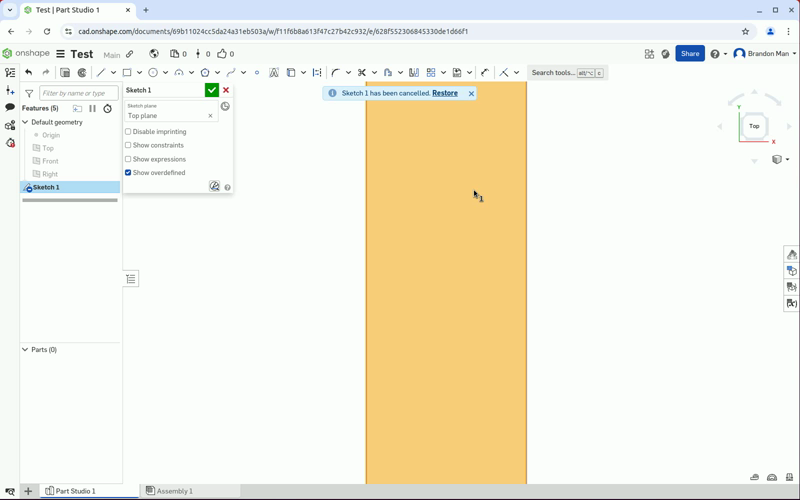
scroll(-6)
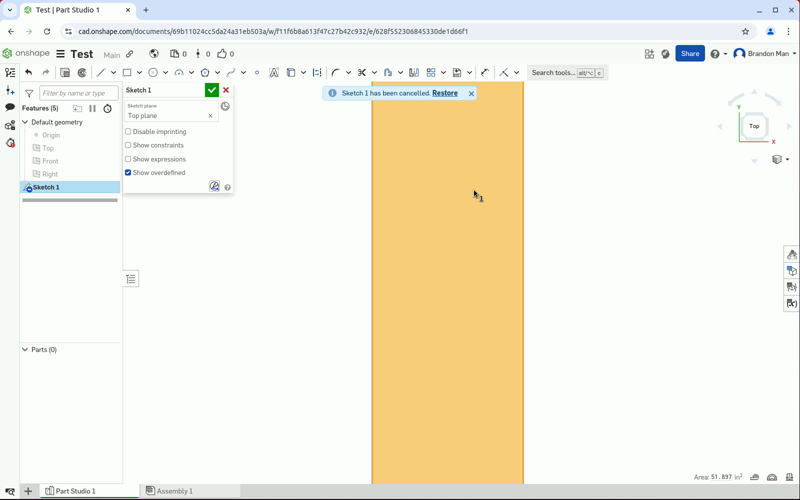
scroll(-6)
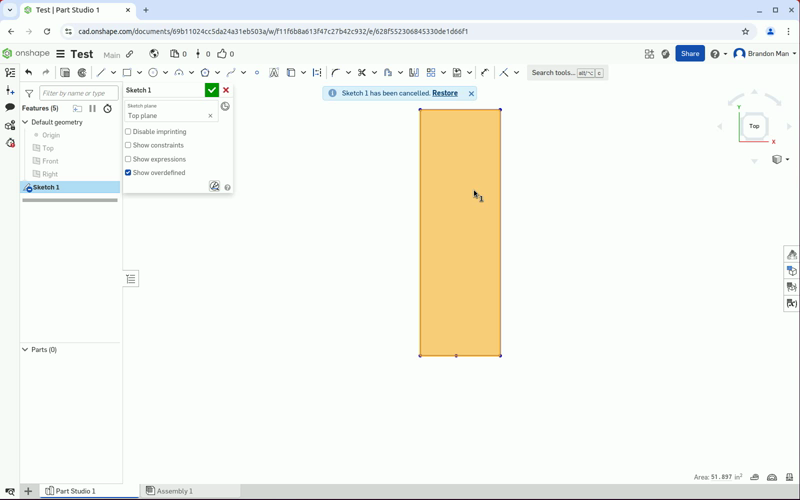
scroll(-6)
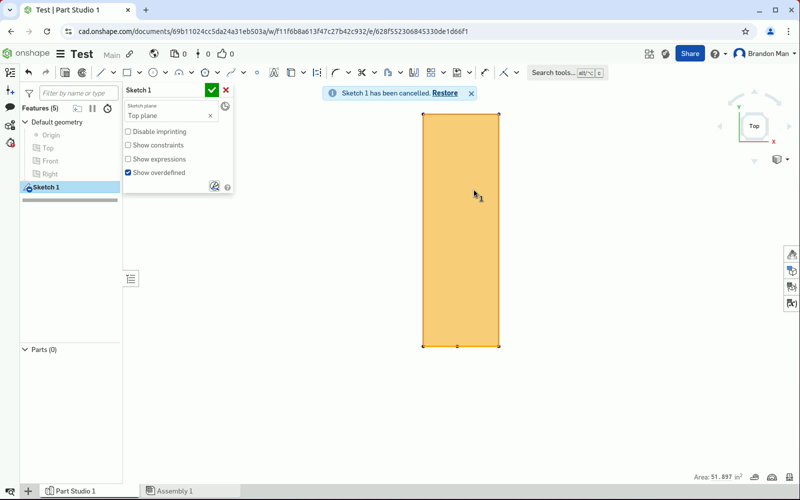
scroll(-6)
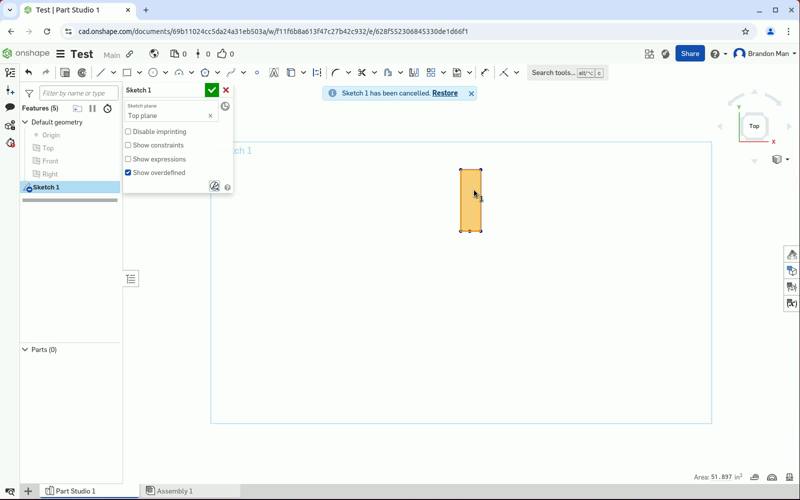
mouse_move(73, 352)
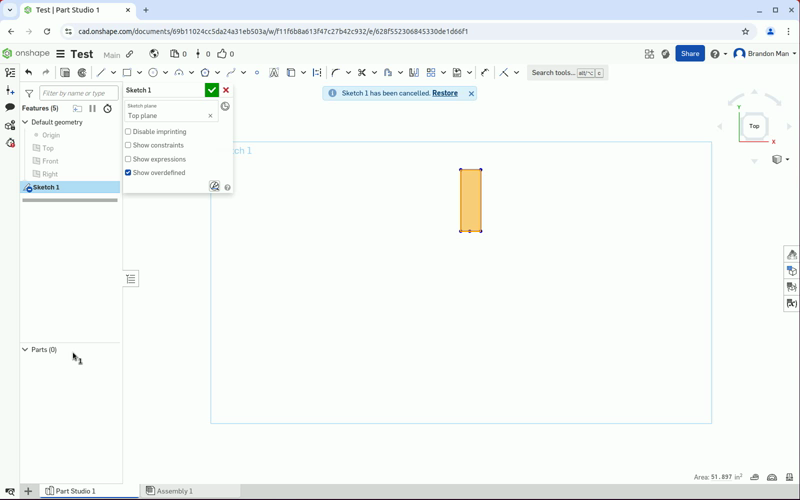
key(shift+y)
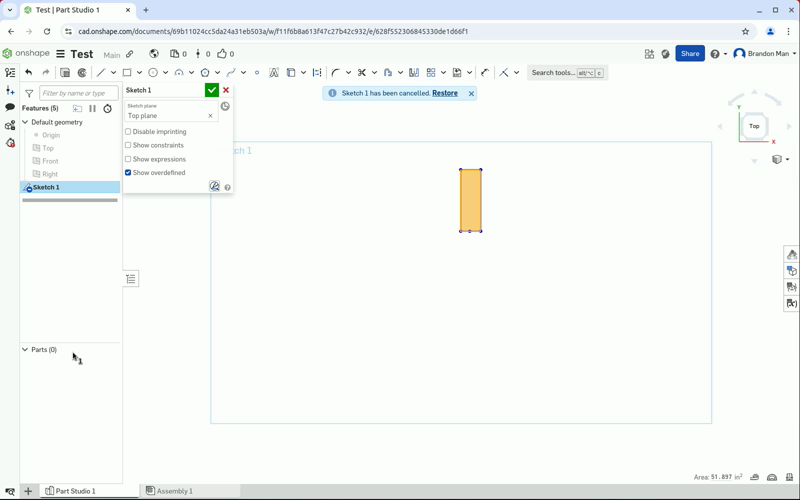
key(shift+e)
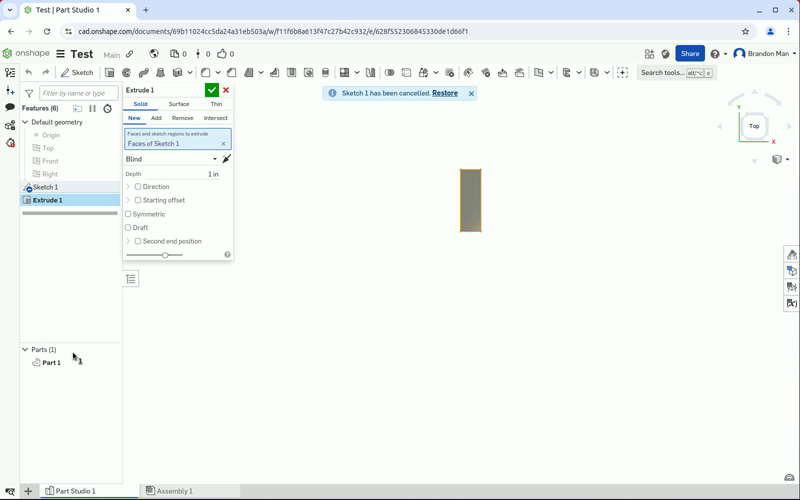
mouse_move(143, 106)
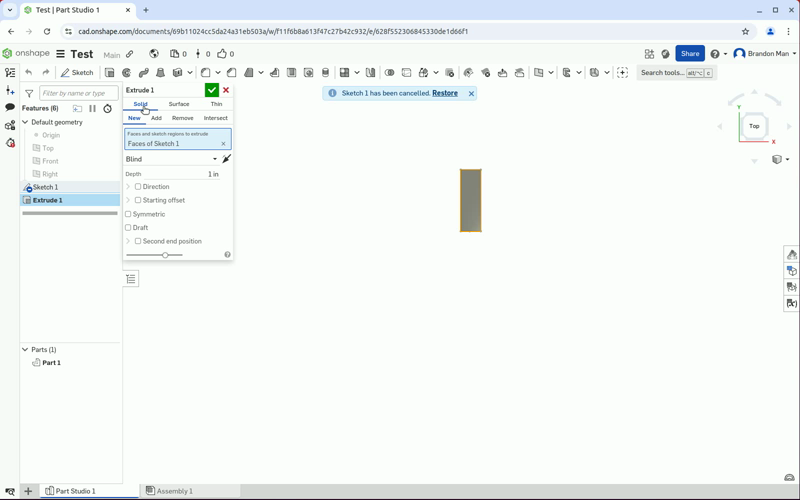
click(143, 106)
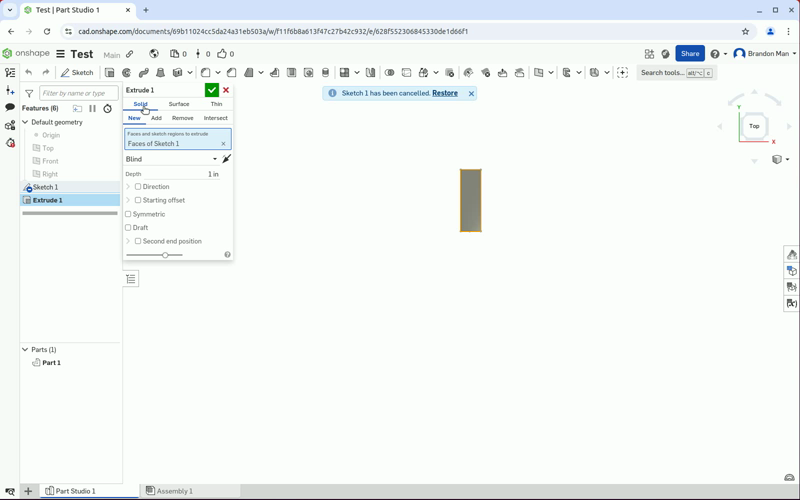
mouse_move(137, 120)
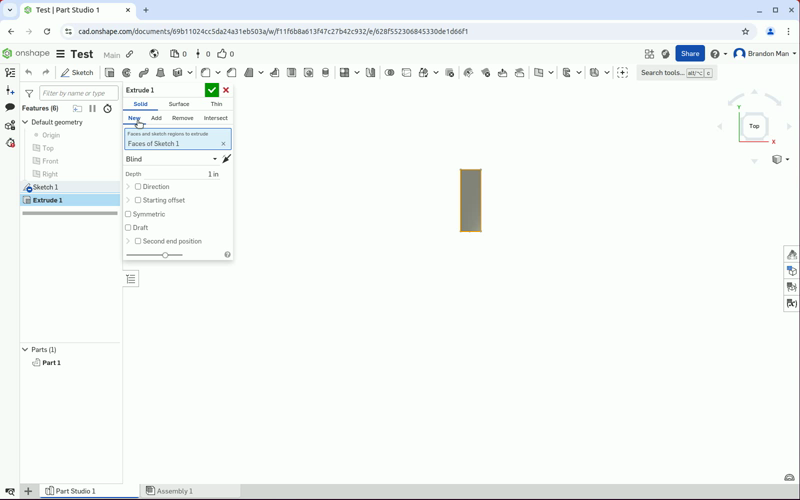
click(137, 120)
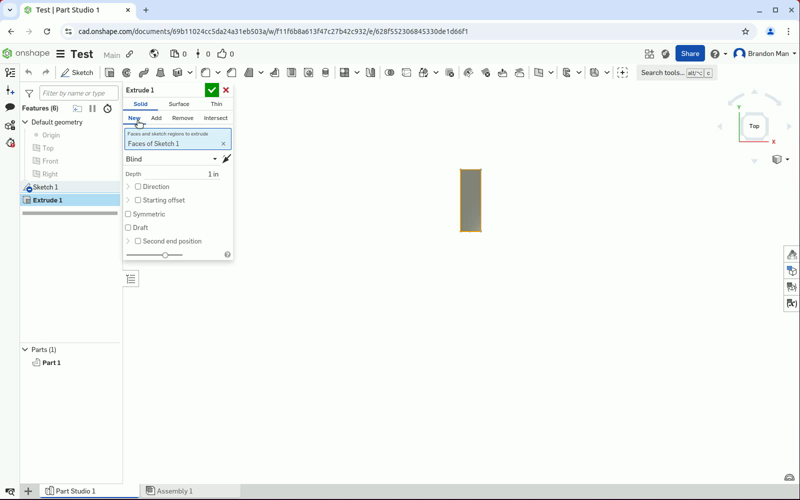
key(tab, 4)
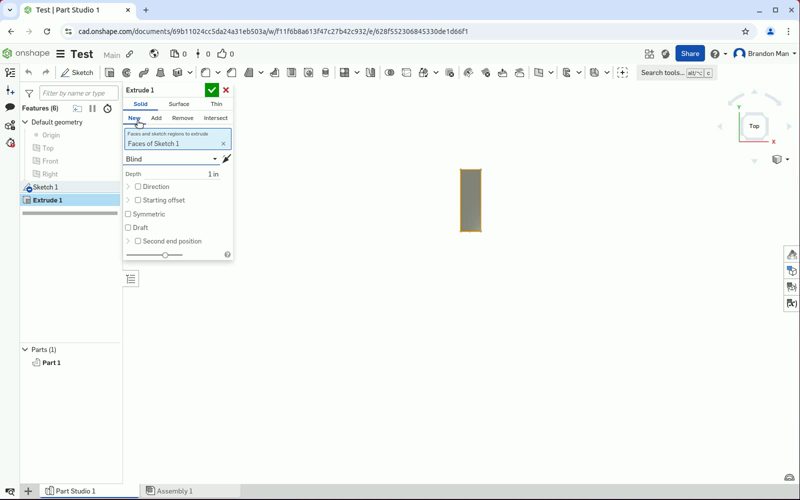
text(0.481)
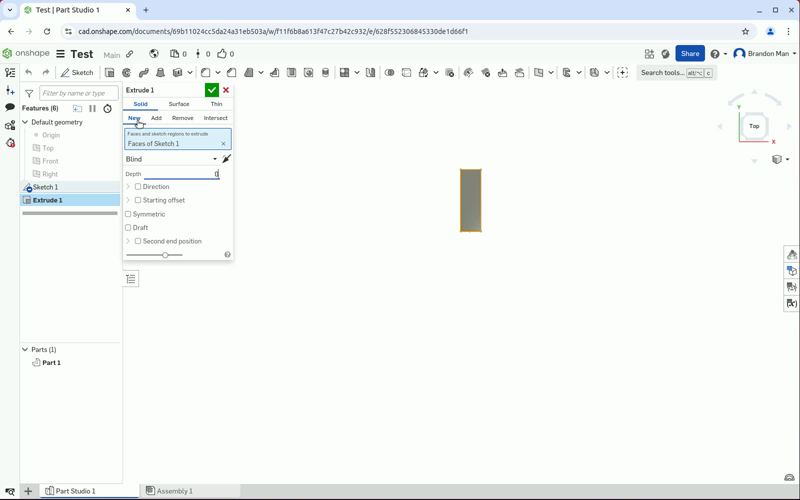
key(enter)
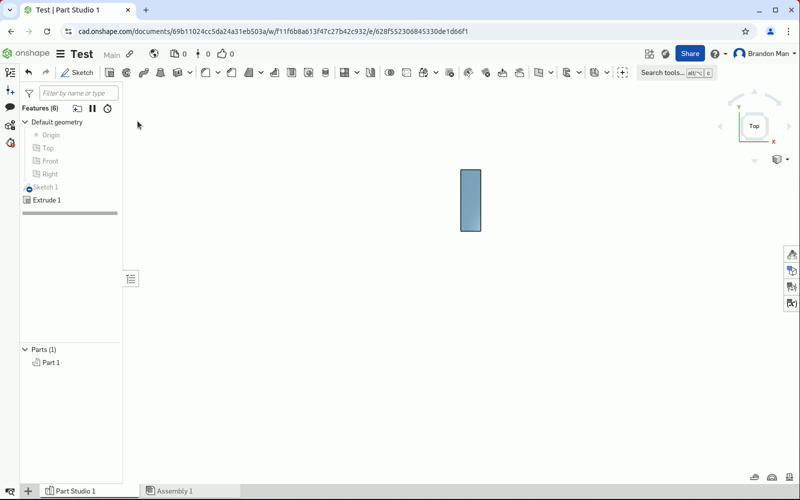
key(shift+h)
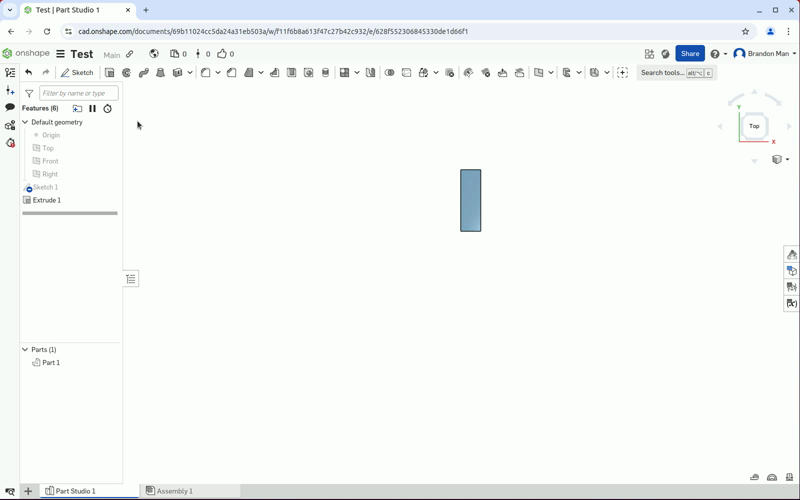
key(shift+h)
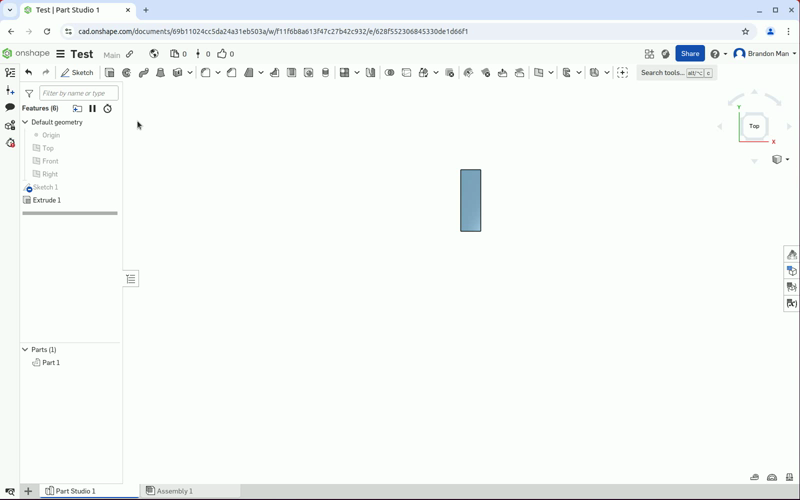
mouse_move(73, 189)
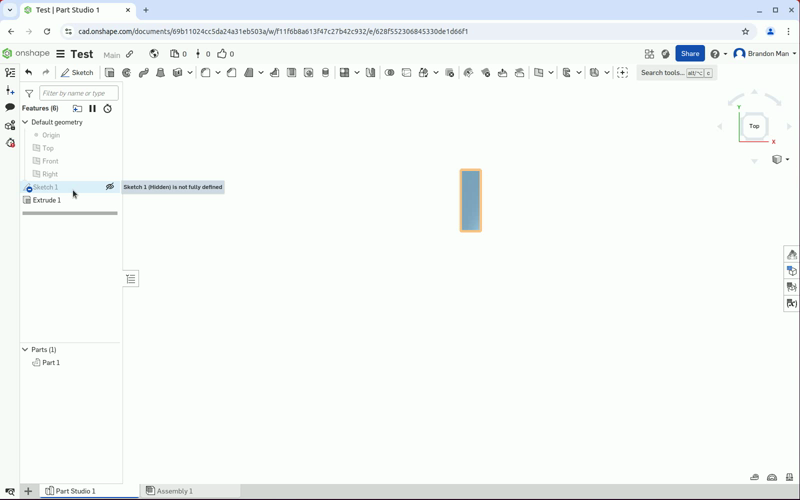
click(73, 189)
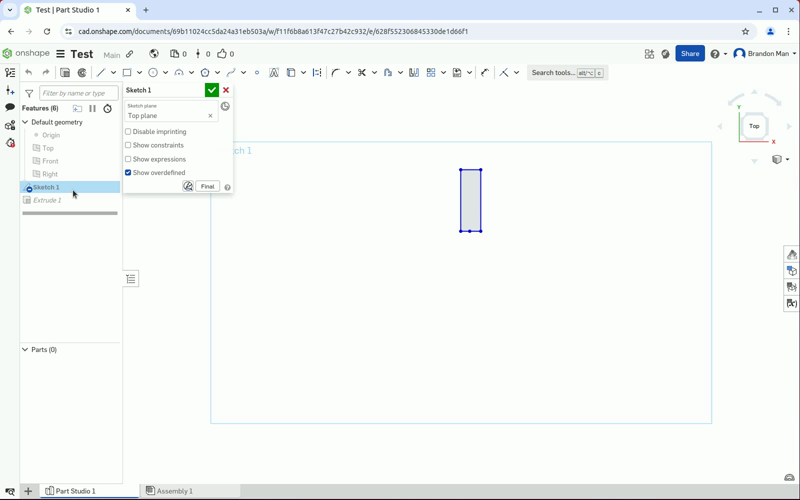
mouse_move(229, 92)
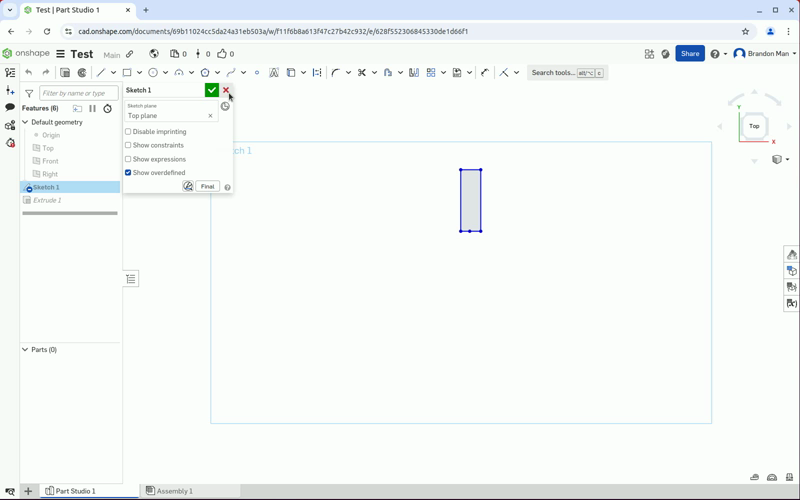
click(229, 92)
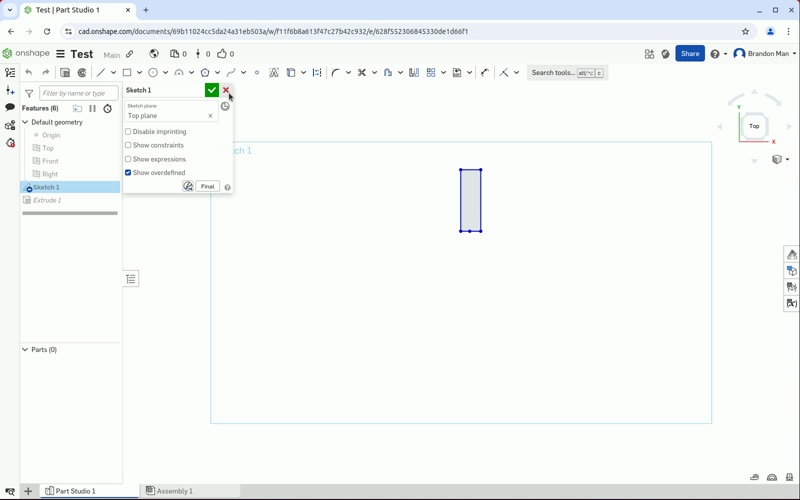
key(shift+s)
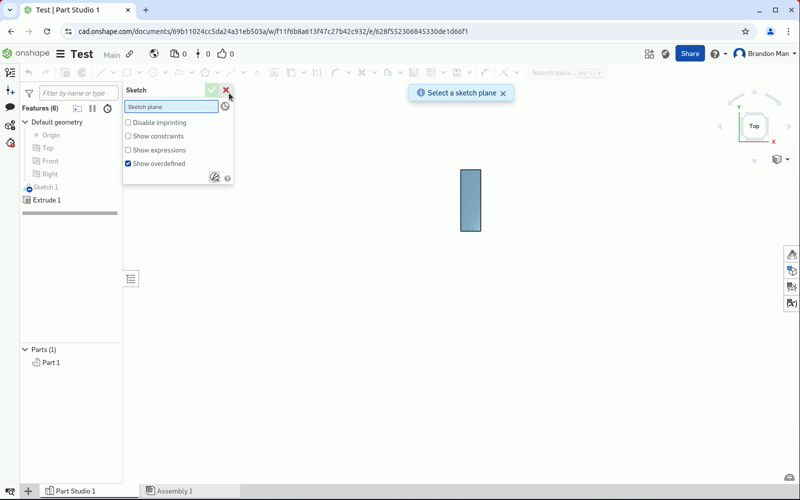
mouse_move(73, 150)
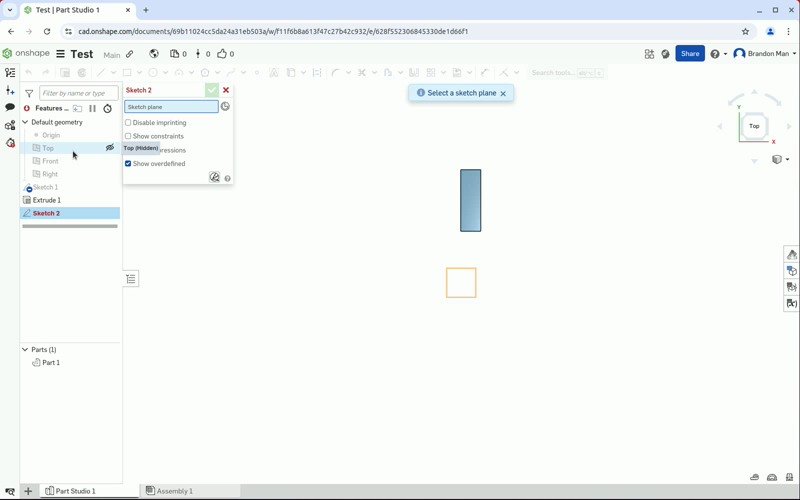
click(73, 150)
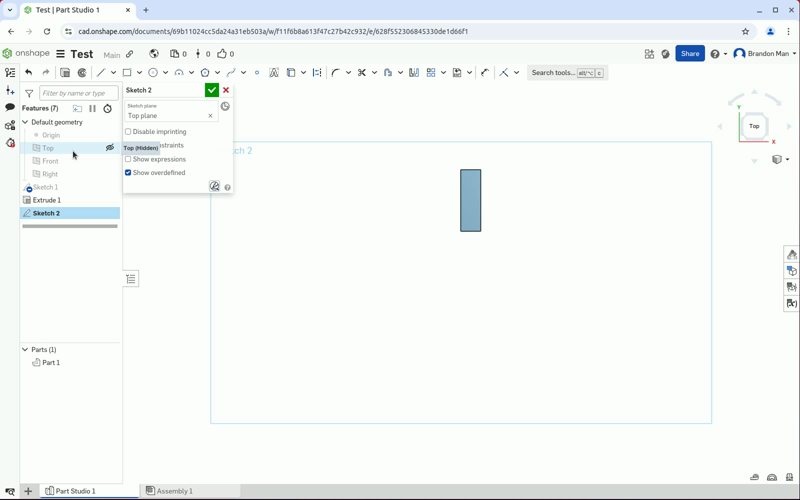
mouse_move(73, 352)
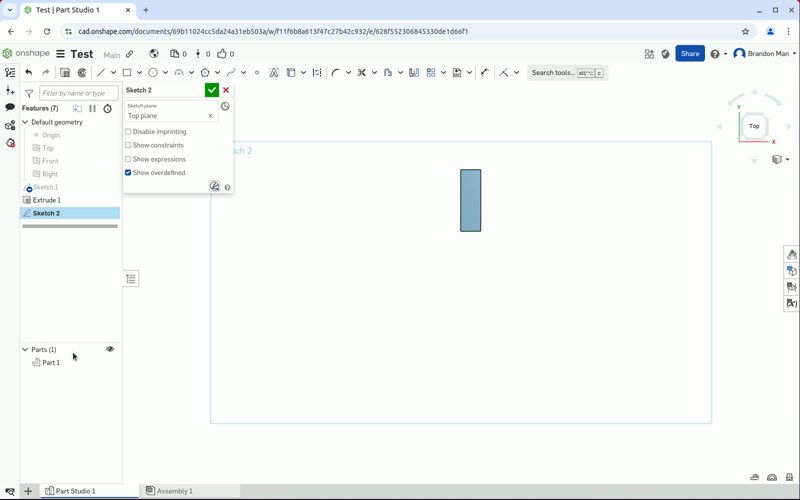
key(y)
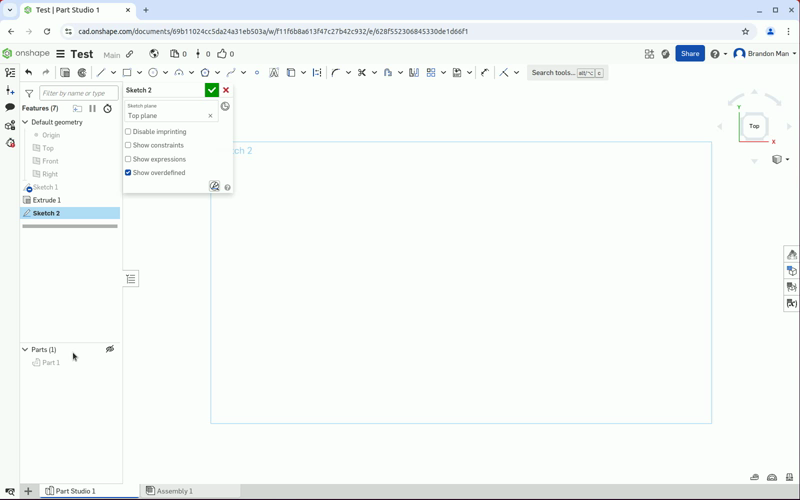
key(l)
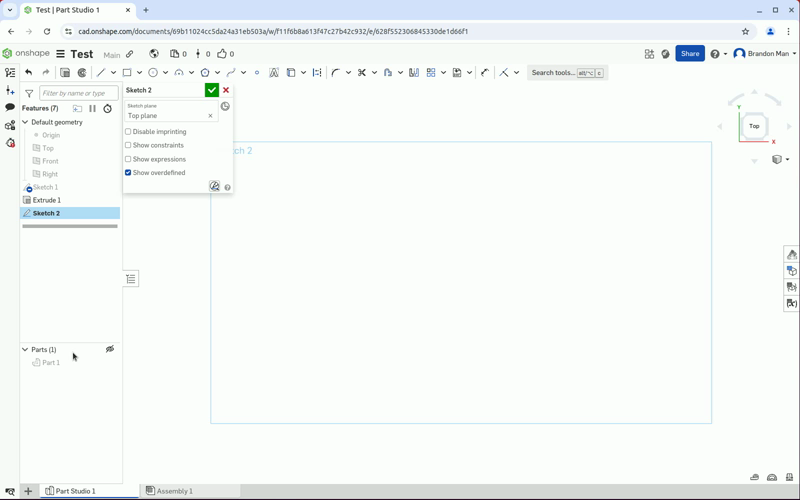
key_down(shift)
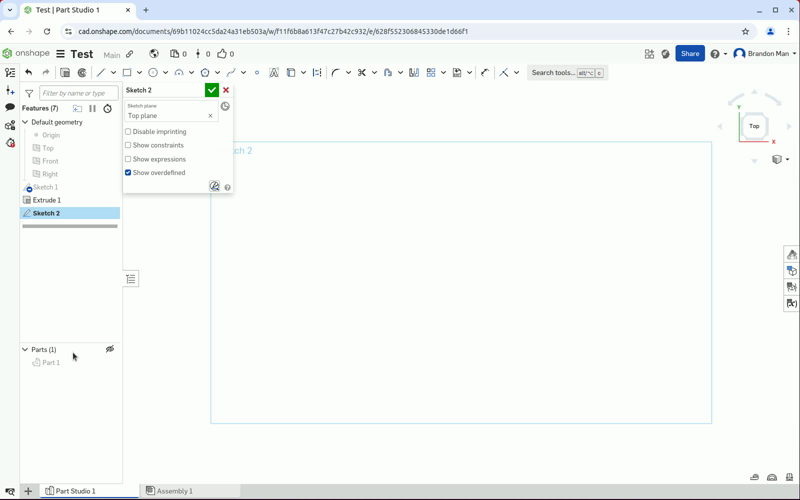
mouse_move(460, 326)
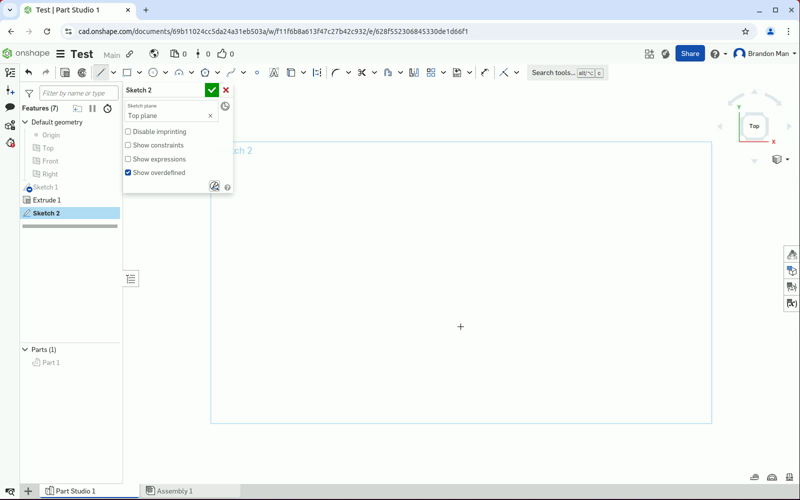
click(460, 326)
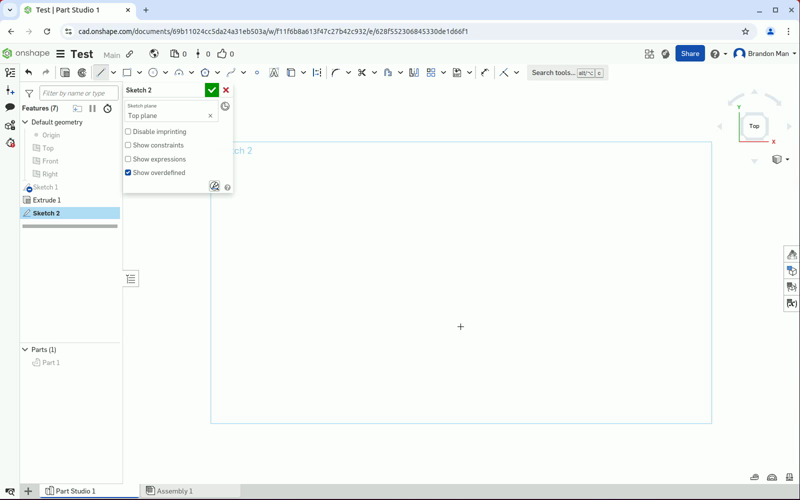
key_up(shift)
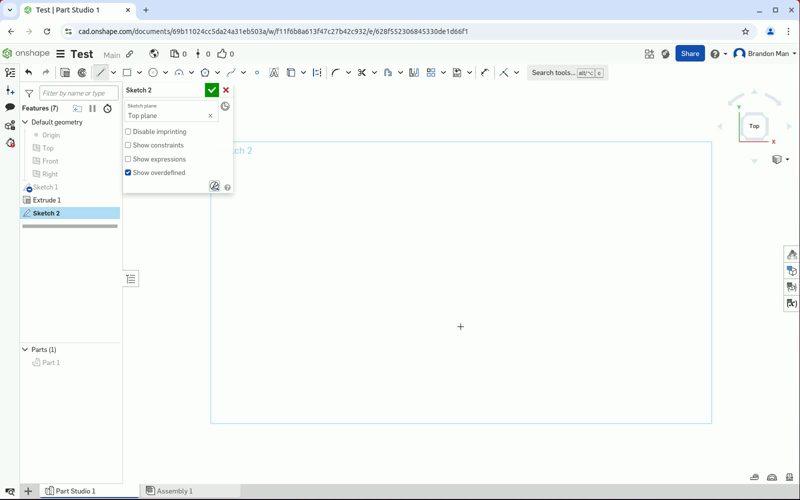
key_down(shift)
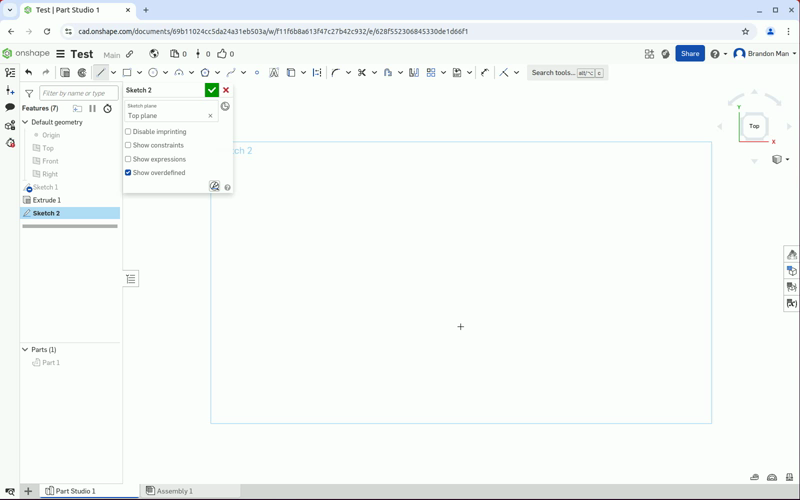
mouse_move(490, 326)
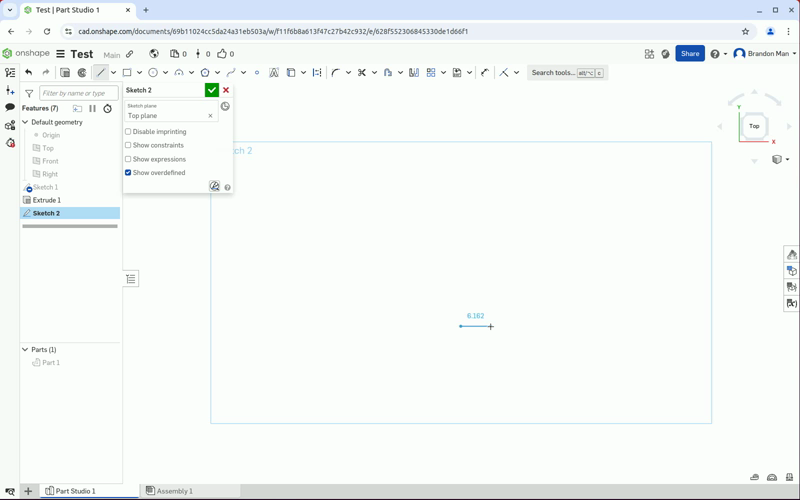
mouse_move(469, 326)
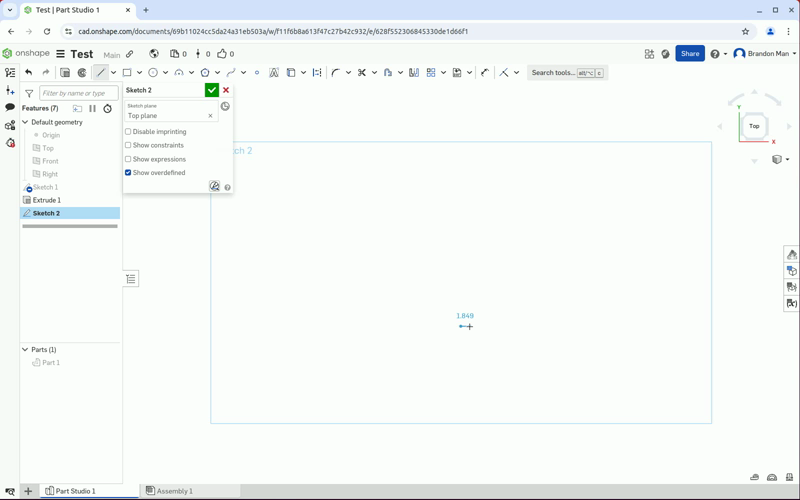
click(469, 326)
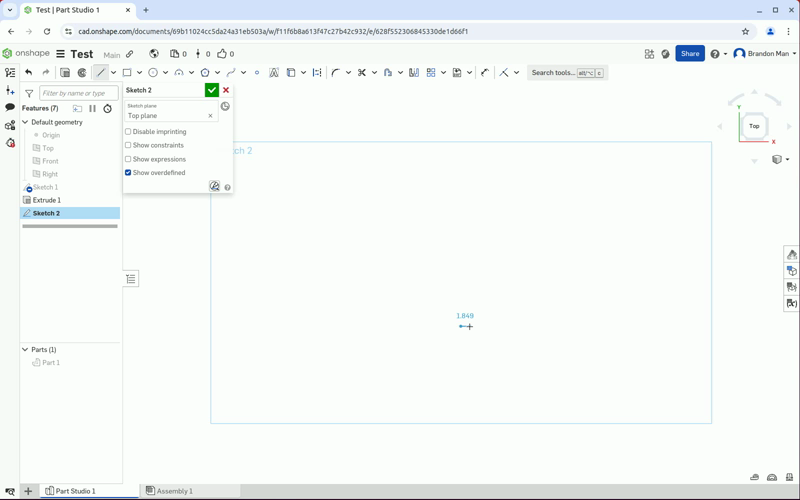
key_up(shift)
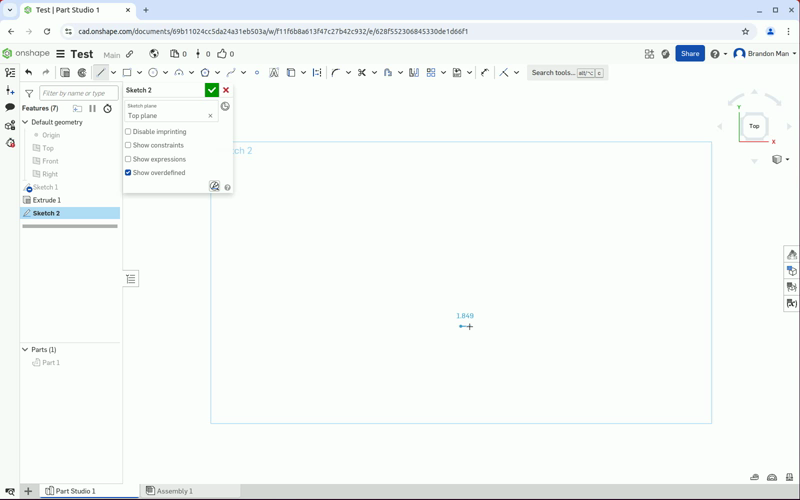
key_down(shift)
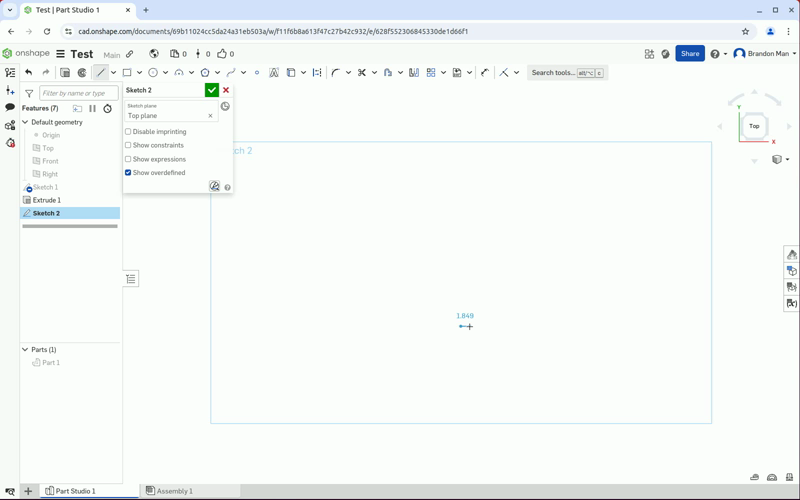
mouse_move(469, 231)
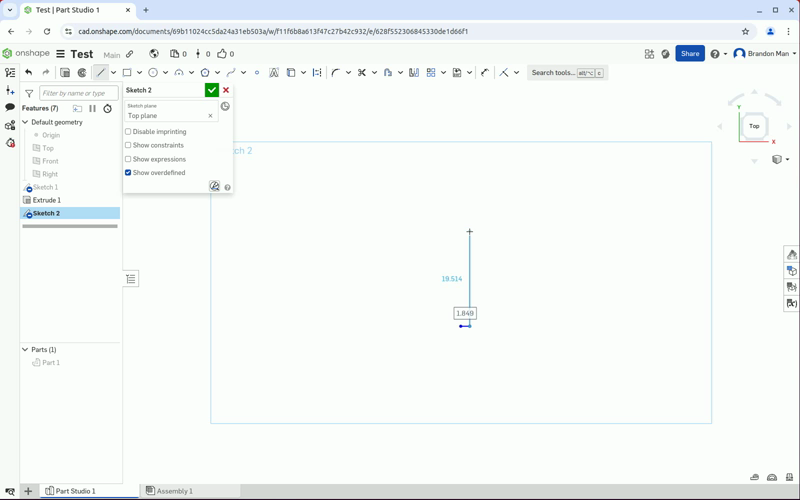
click(469, 231)
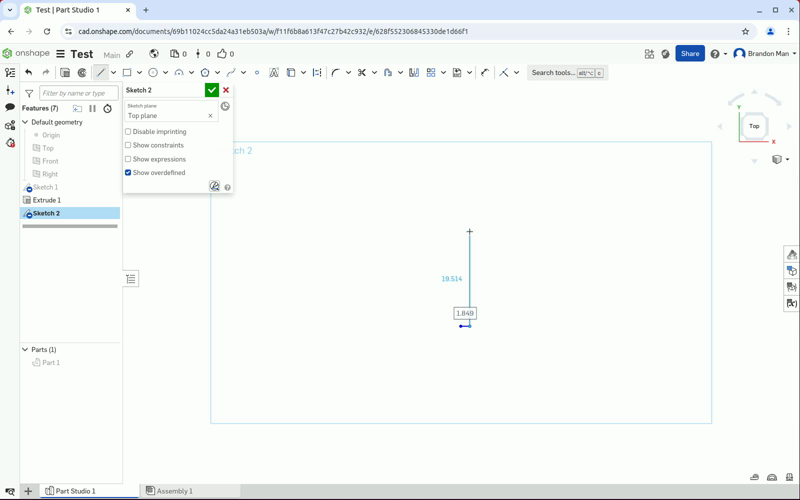
key_up(shift)
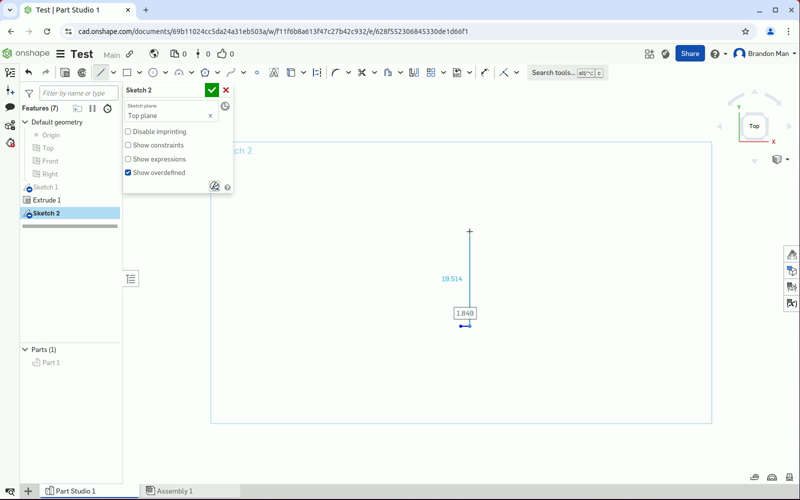
key_down(shift)
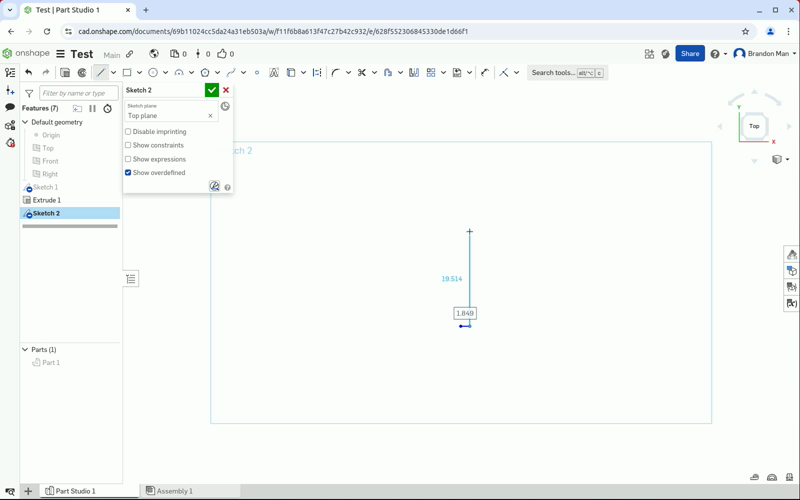
mouse_move(499, 231)
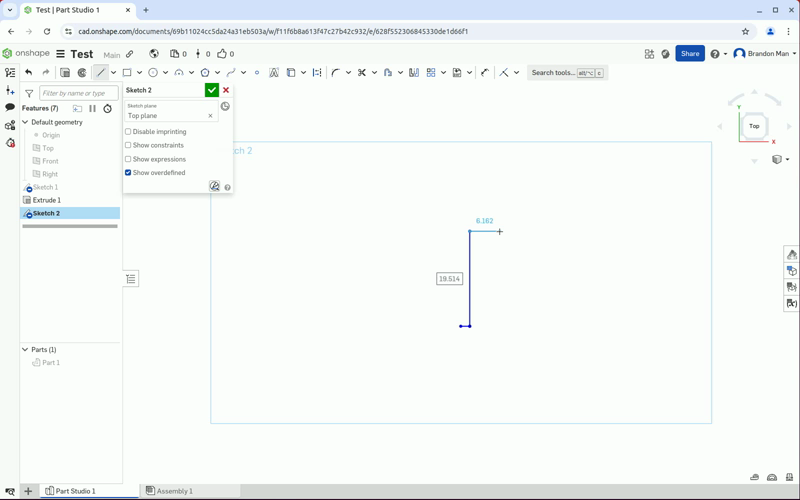
mouse_move(460, 231)
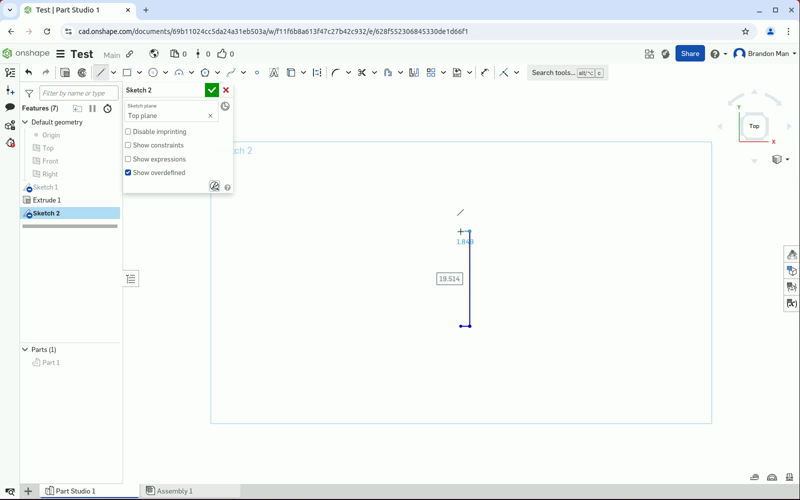
click(460, 231)
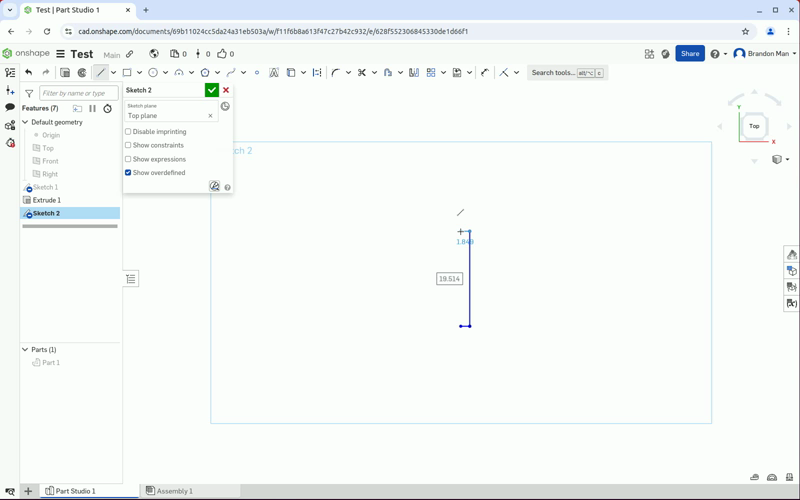
key_up(shift)
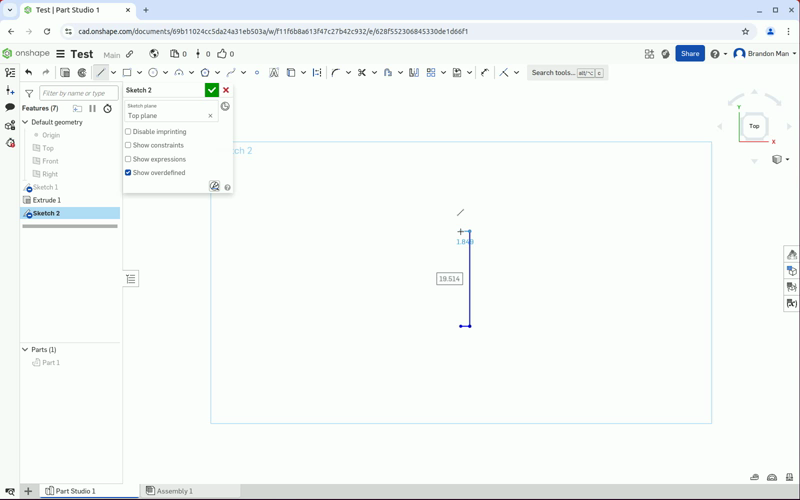
key_down(shift)
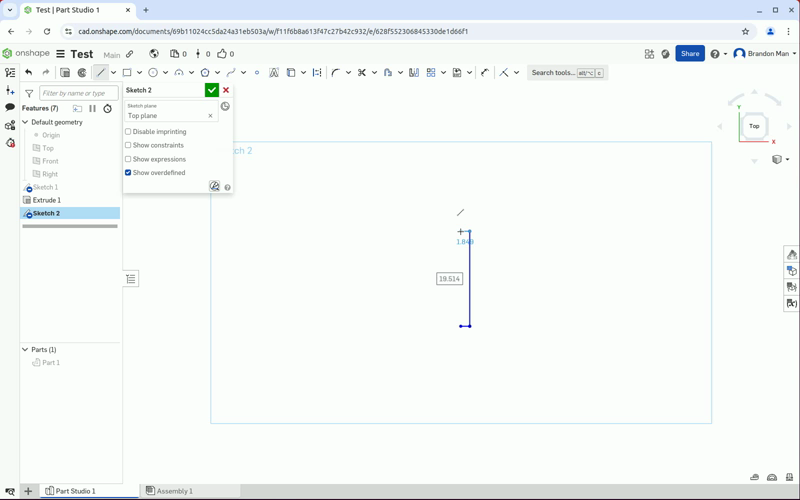
mouse_move(460, 326)
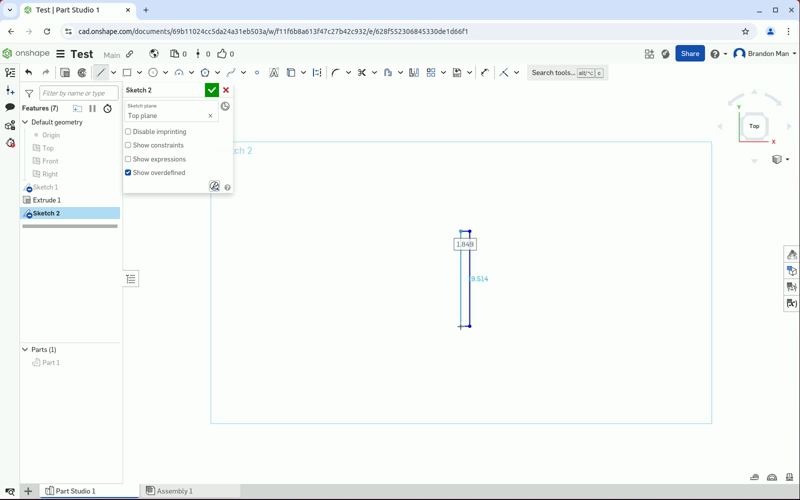
key_up(shift)
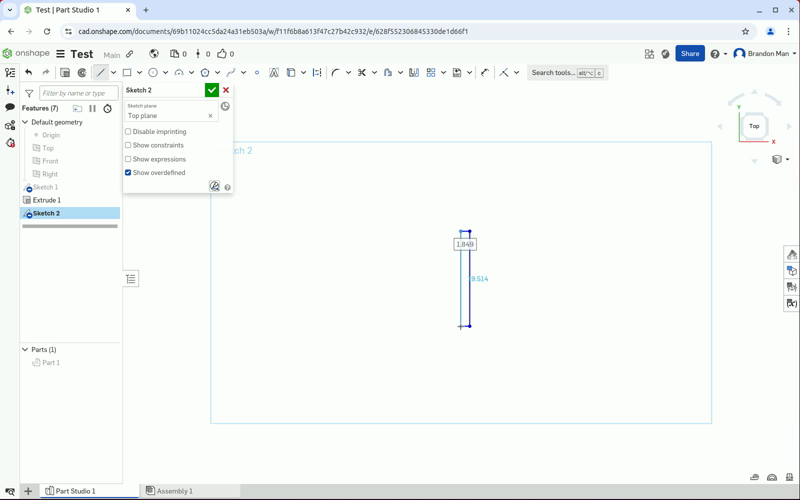
click(460, 326)
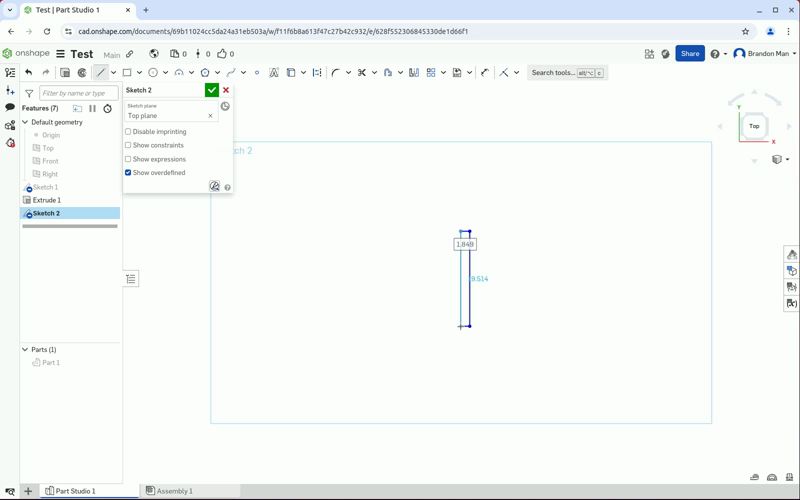
key(esc)
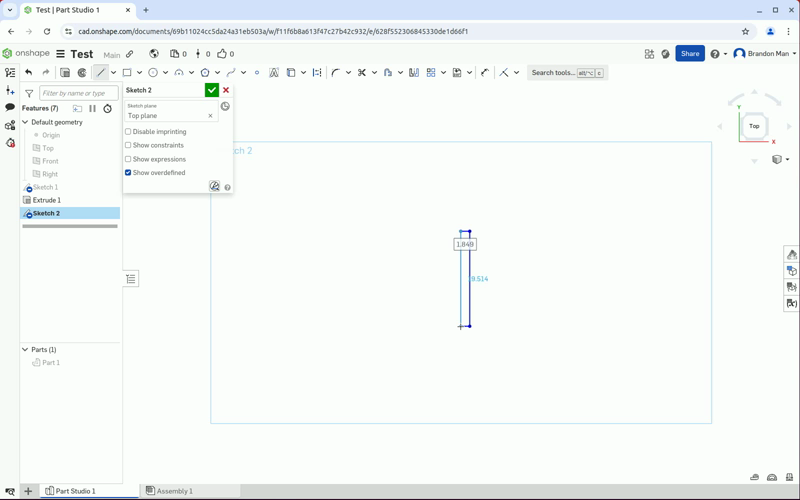
mouse_move(465, 289)
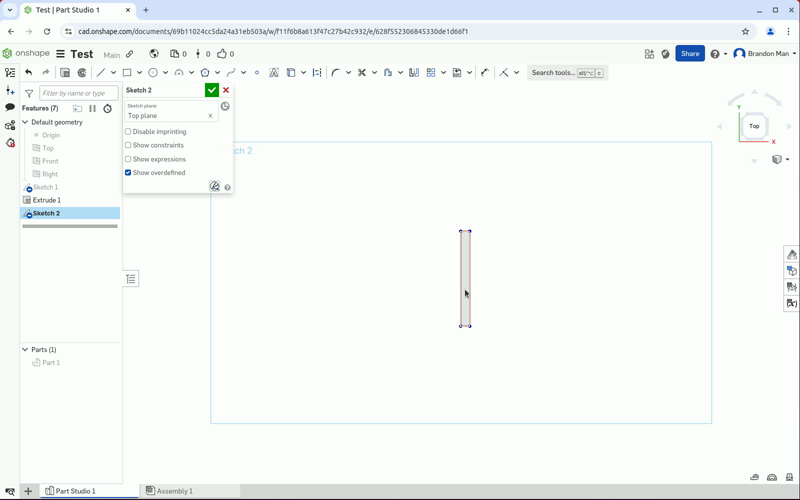
scroll(6)
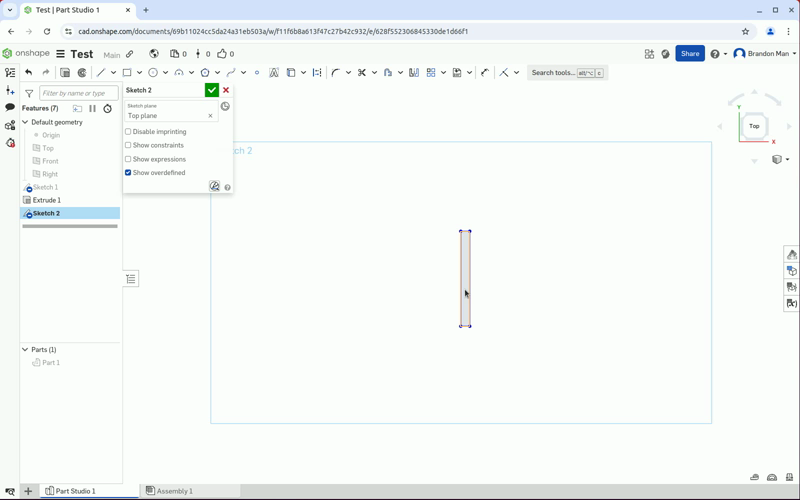
scroll(6)
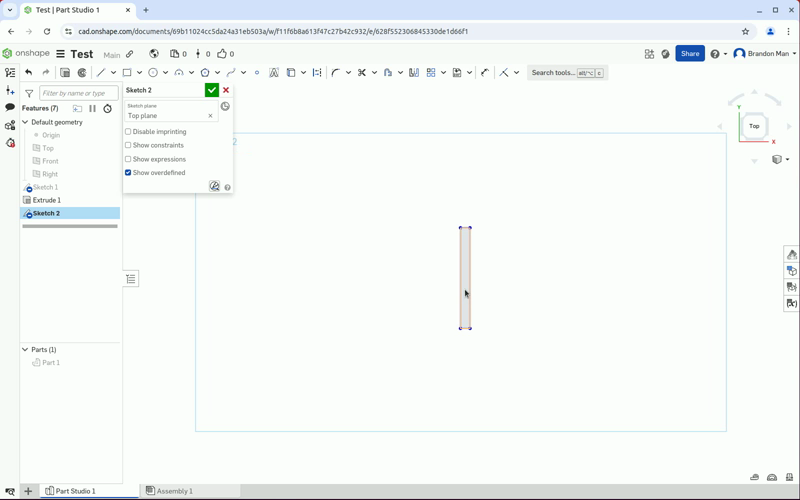
scroll(6)
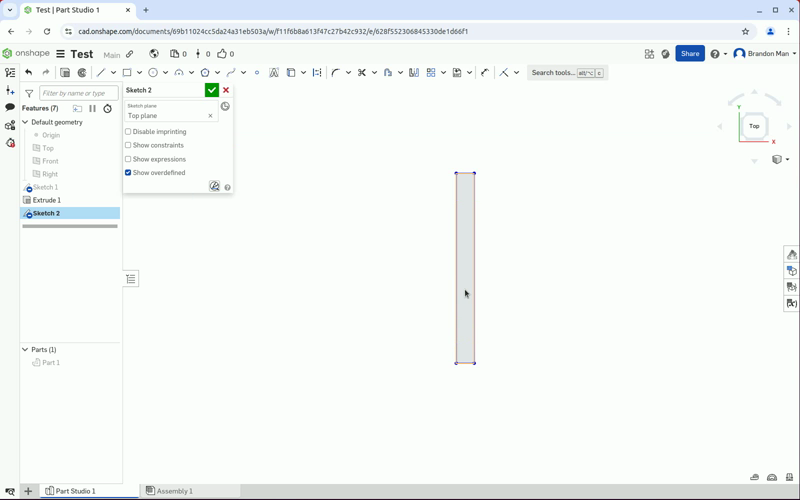
scroll(6)
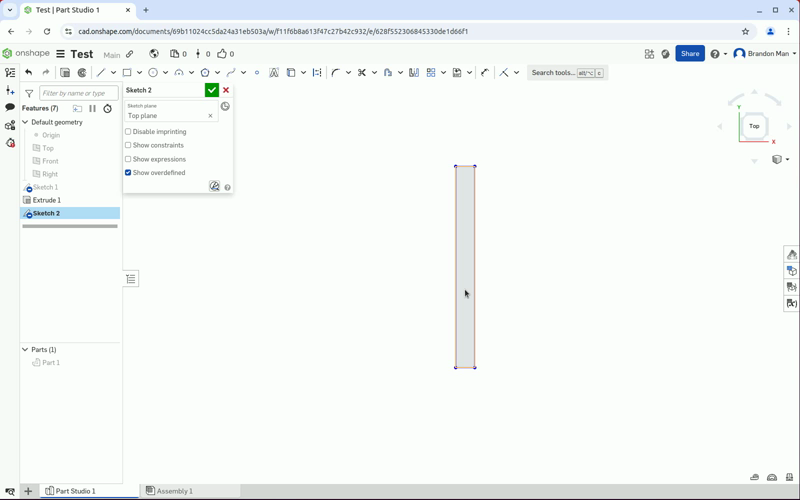
scroll(6)
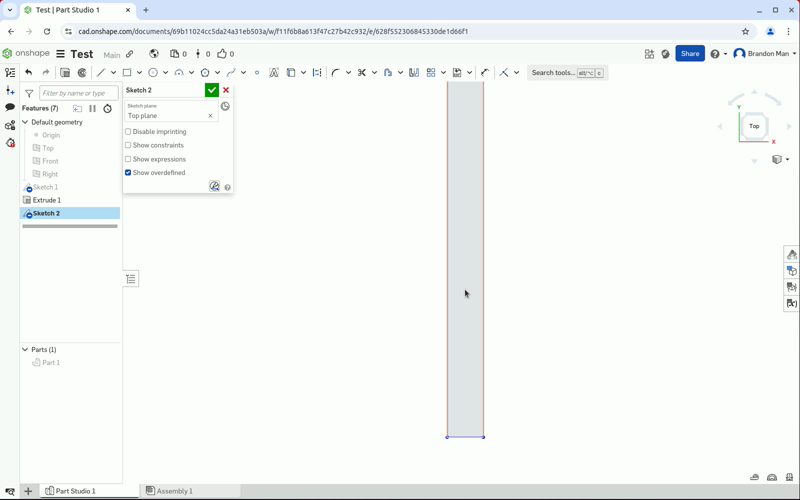
scroll(6)
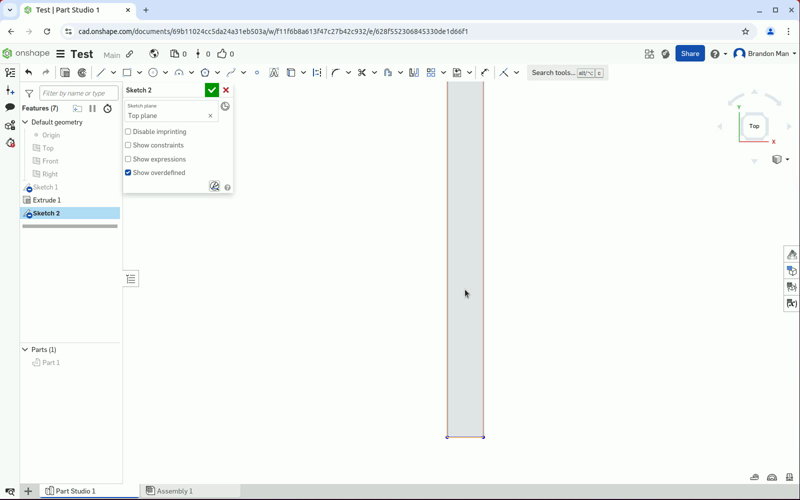
scroll(6)
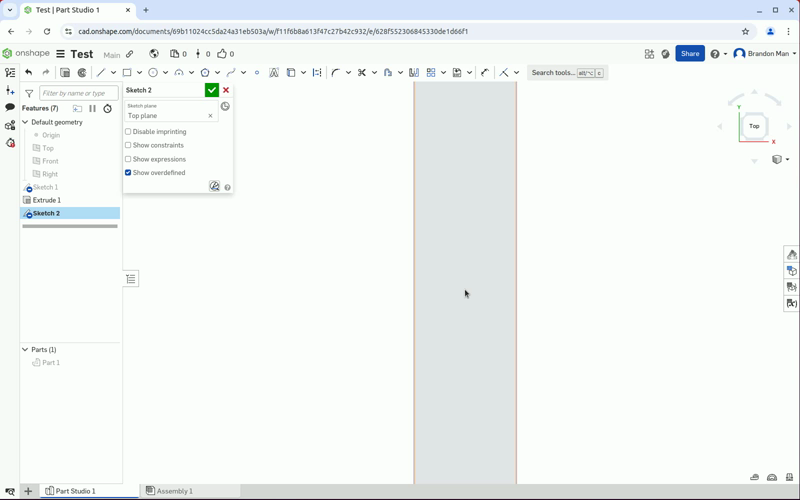
click(465, 289)
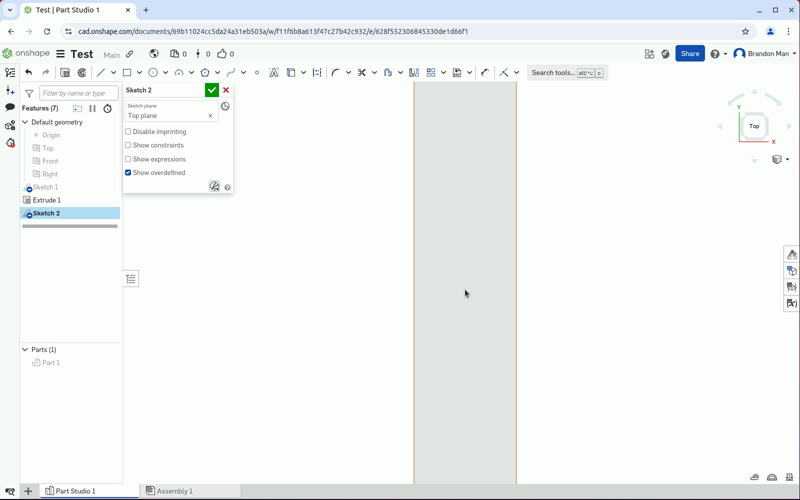
scroll(-6)
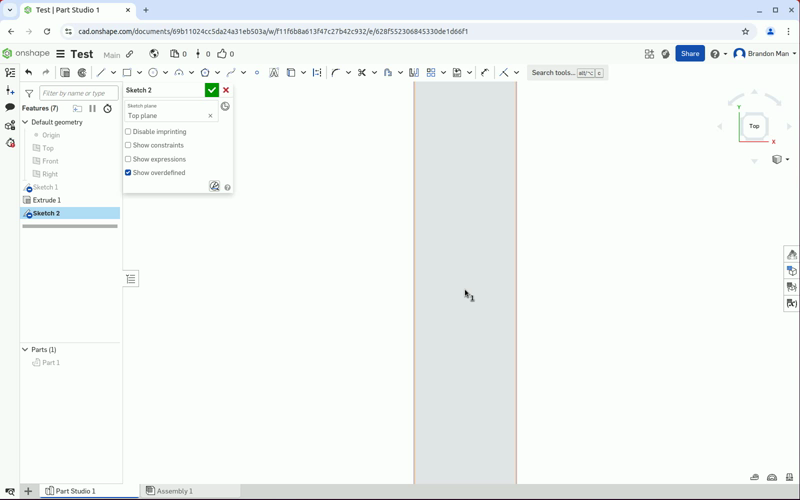
scroll(-6)
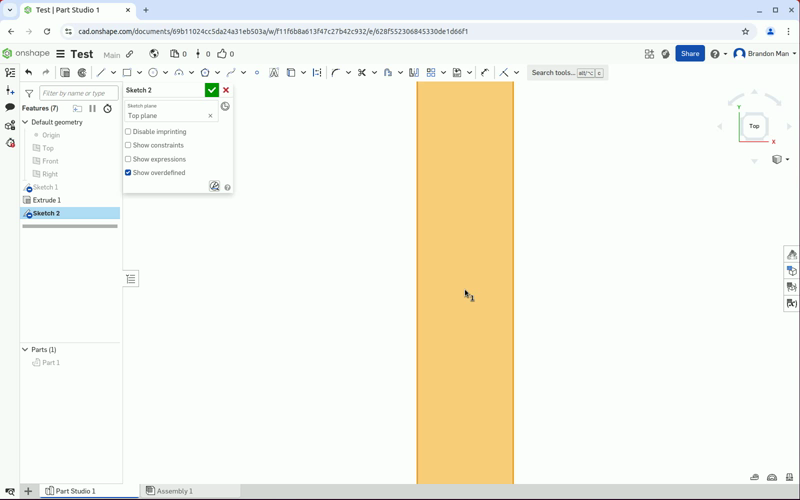
scroll(-6)
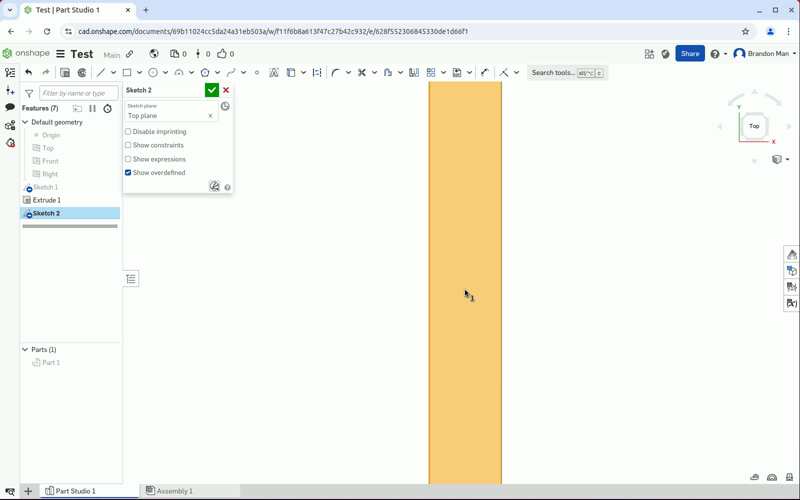
scroll(-6)
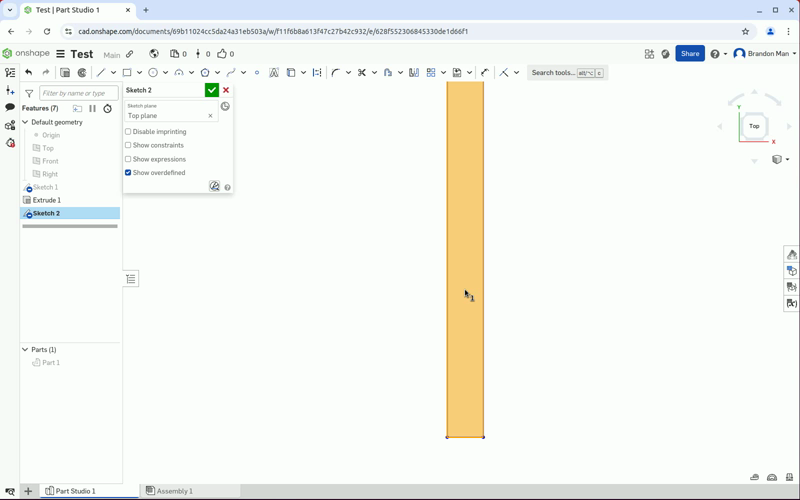
scroll(-6)
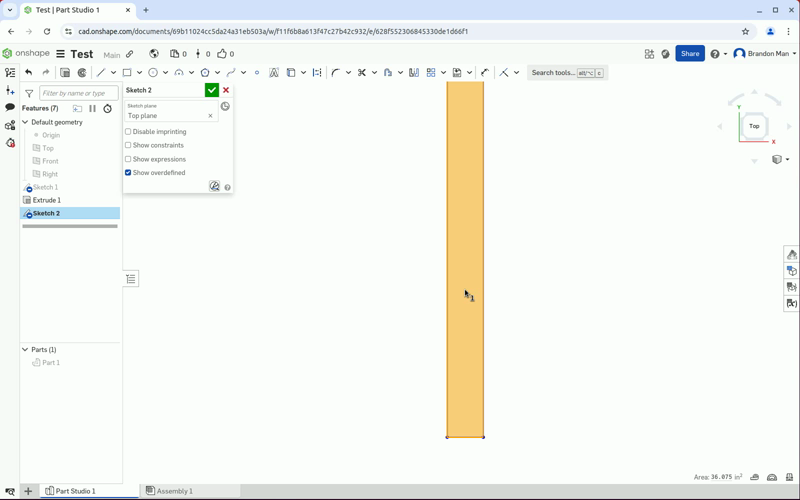
scroll(-6)
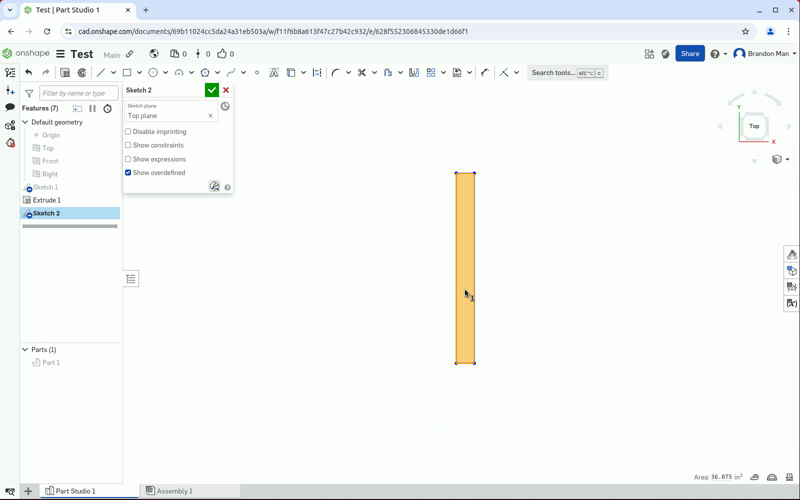
scroll(-6)
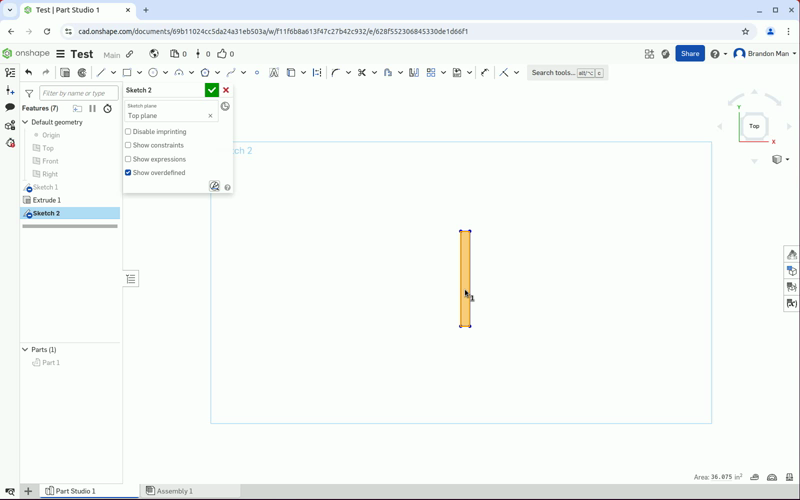
mouse_move(73, 352)
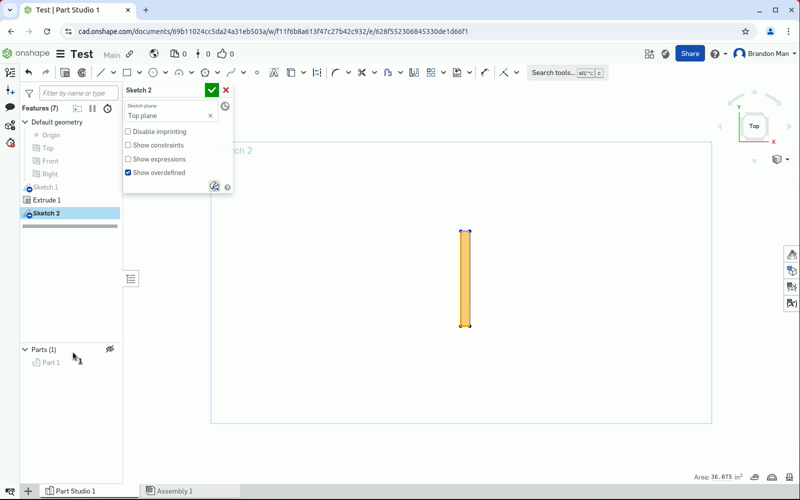
key(shift+y)
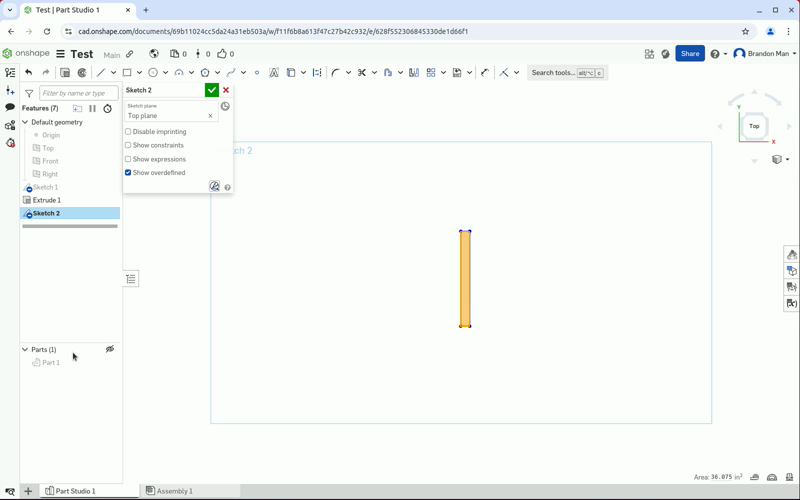
key(shift+e)
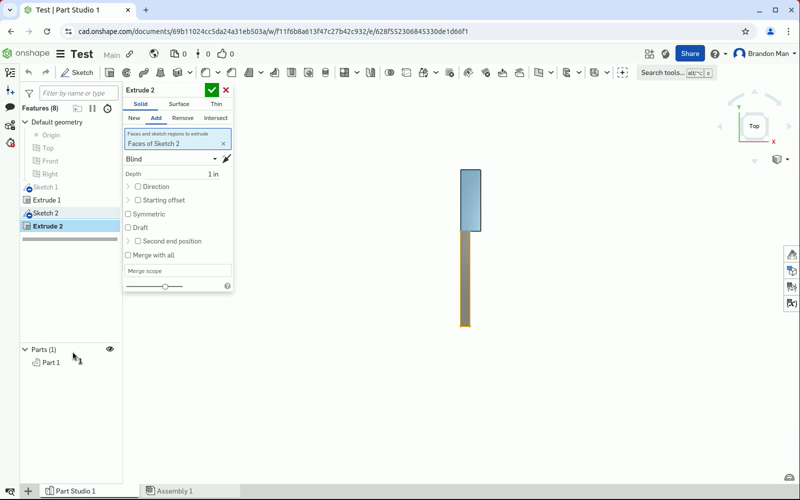
mouse_move(143, 106)
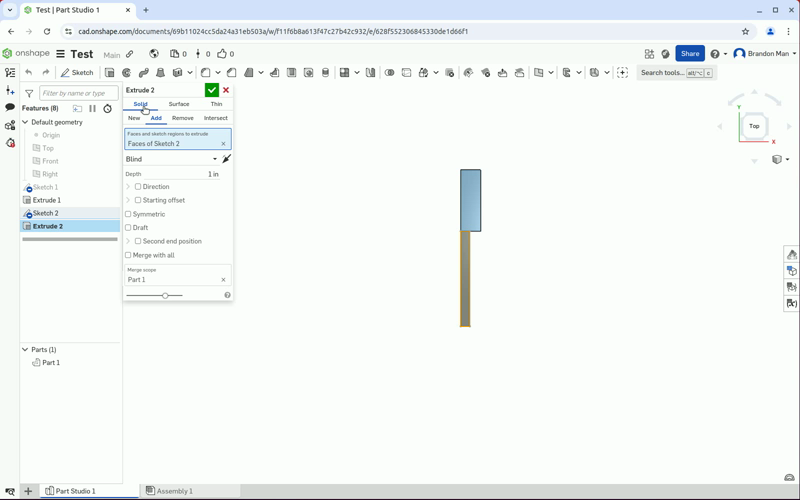
click(143, 106)
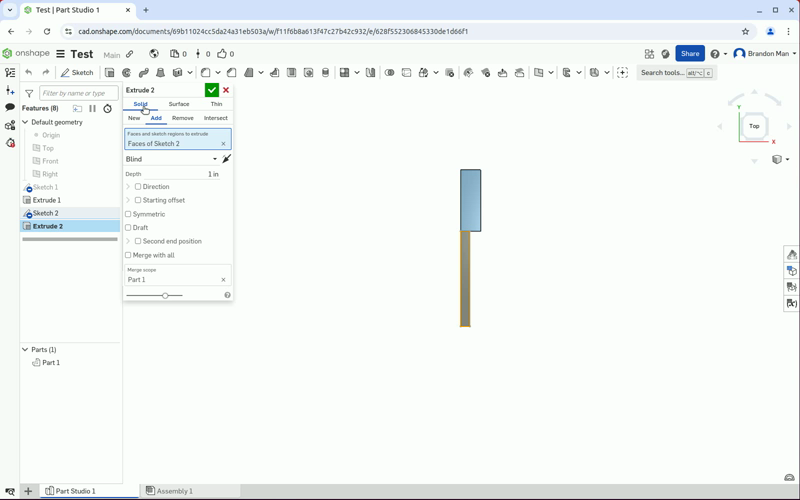
mouse_move(137, 120)
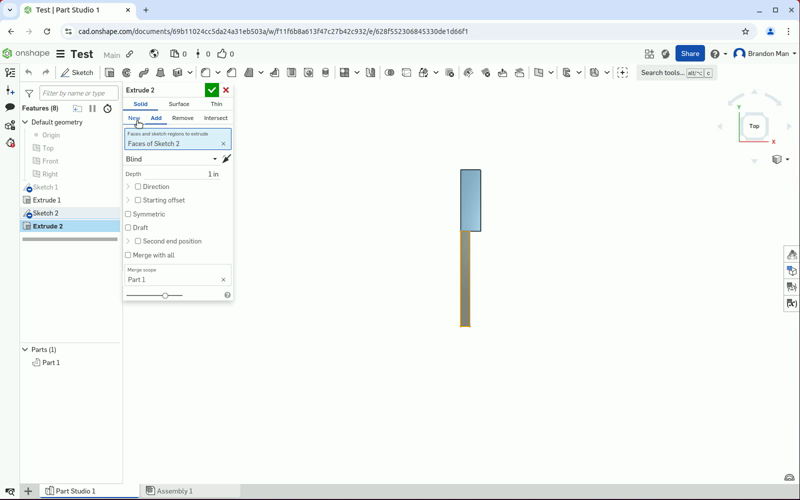
click(137, 120)
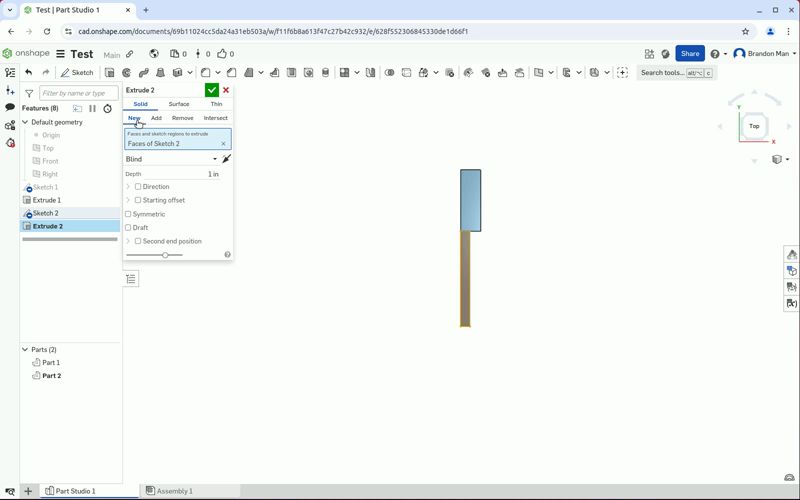
key(tab, 4)
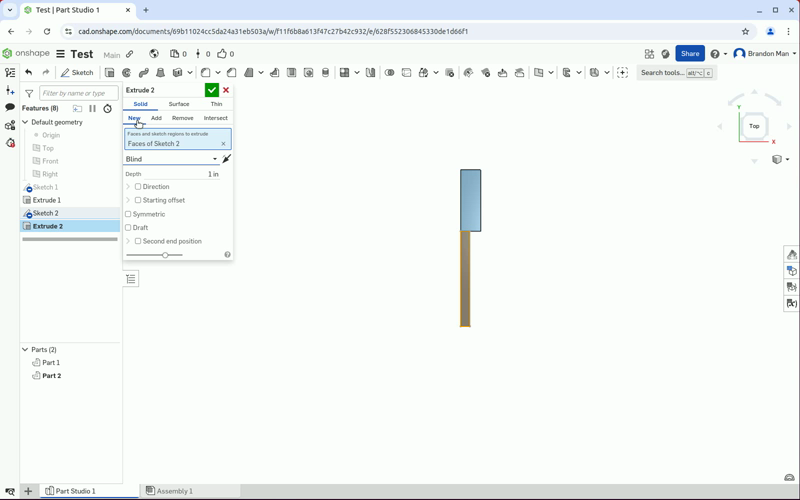
text(0.481)
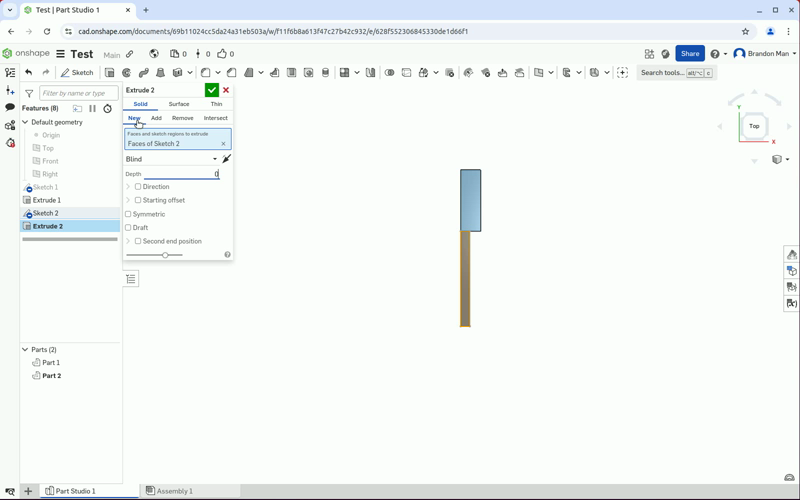
key(enter)
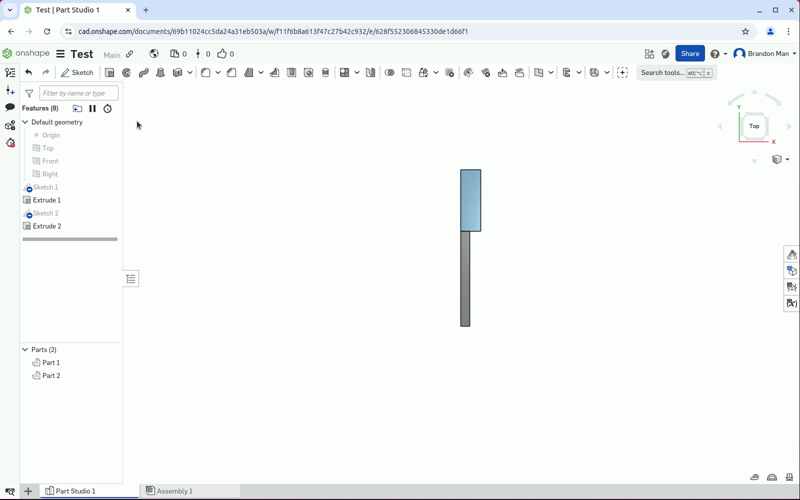
key(shift+h)
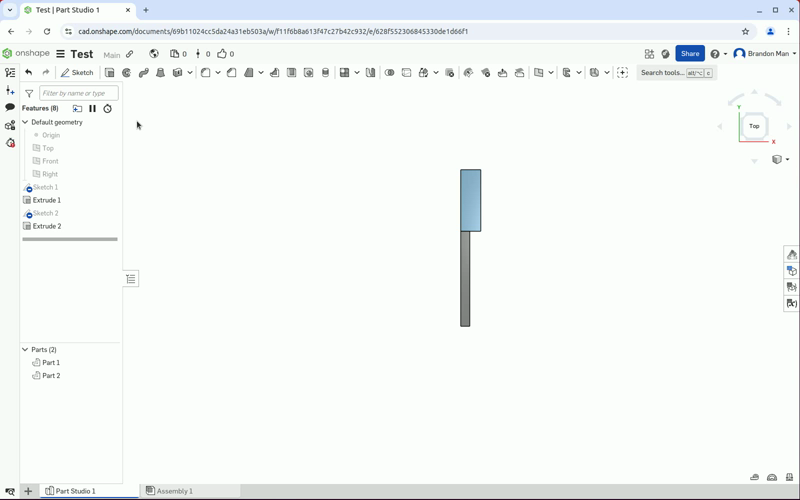
key(shift+h)
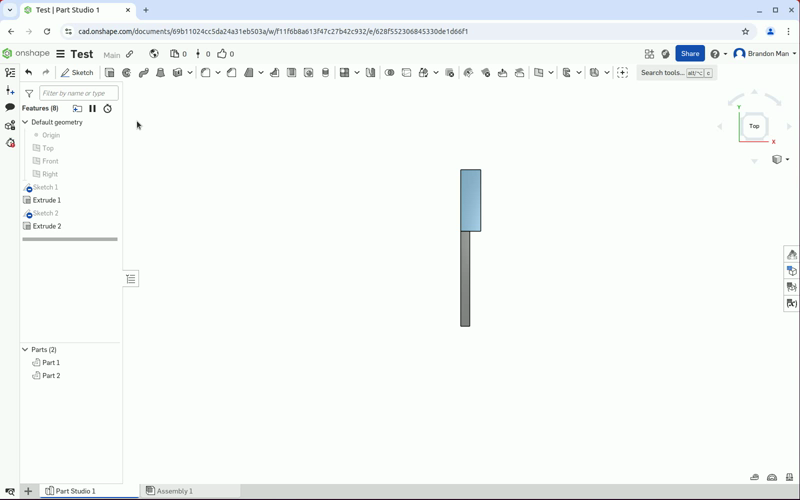
key(shift+7)
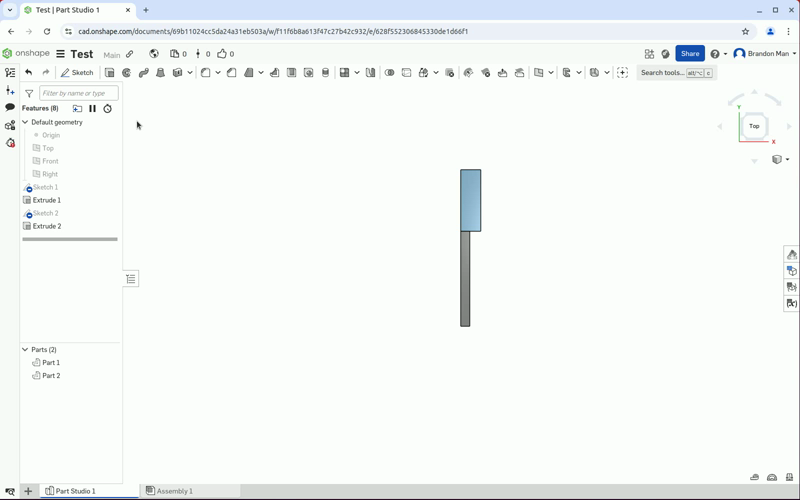
key(up, 3)
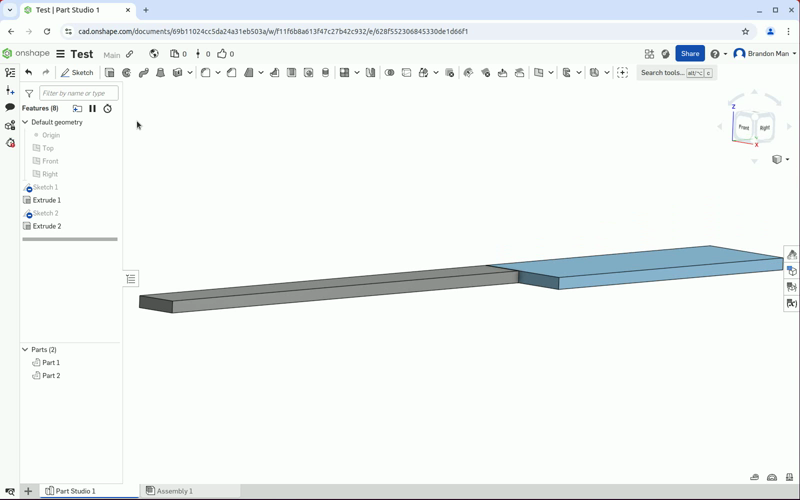
key(left, 3)
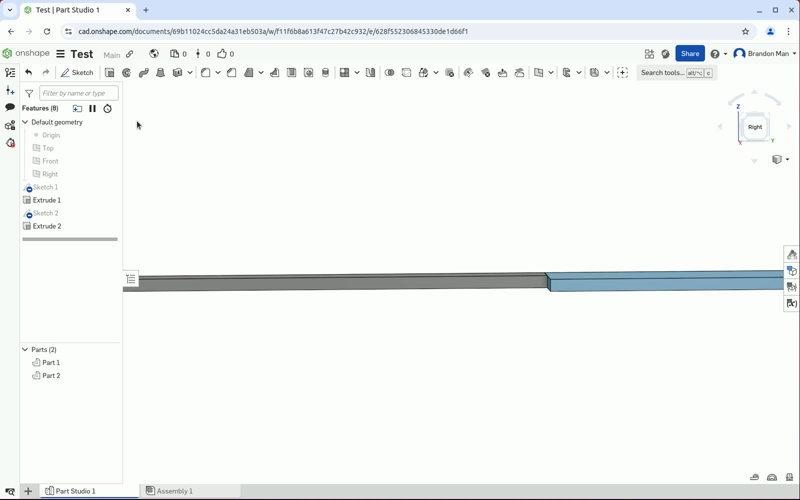
key(right, 3)
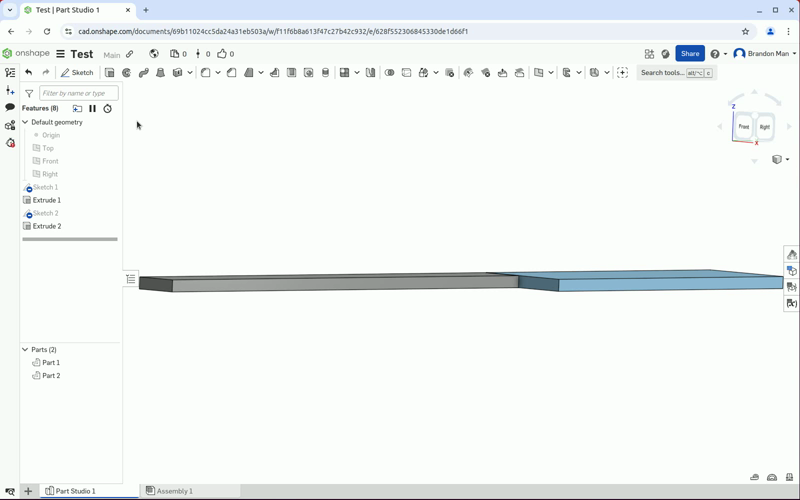
key(down, 3)
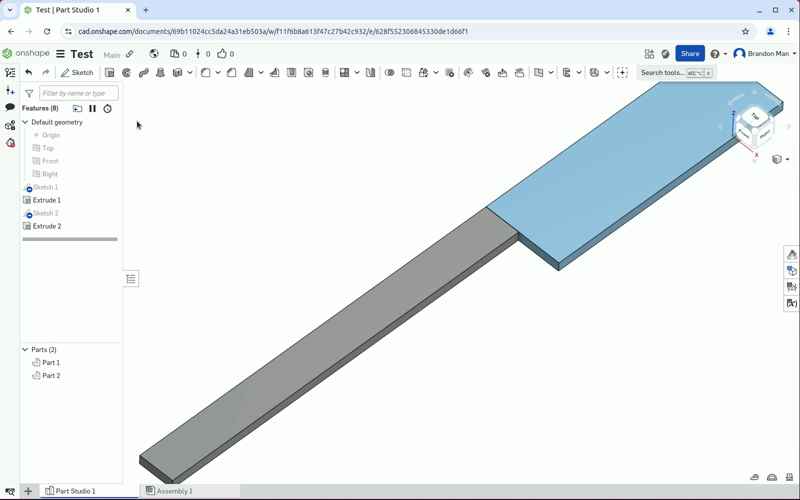
mouse_move(73, 189)
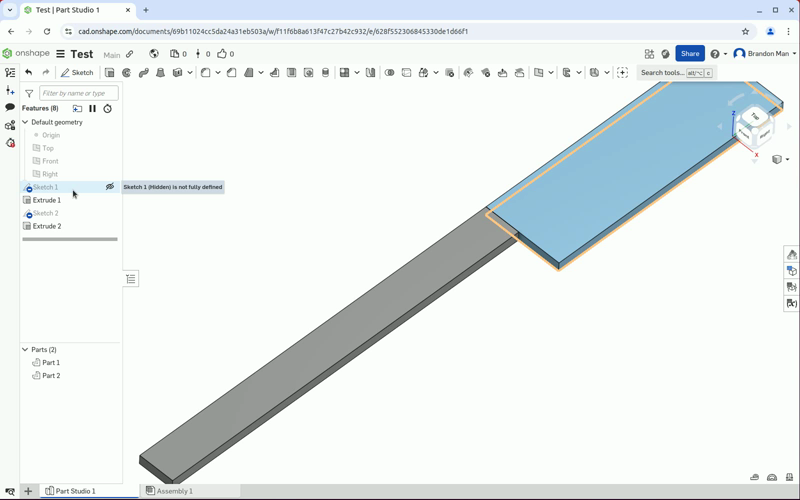
click(73, 189)